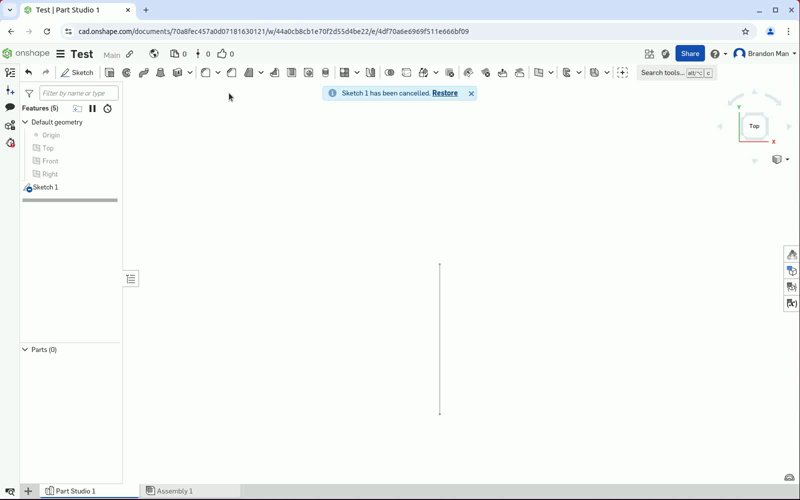
key(shift+h)
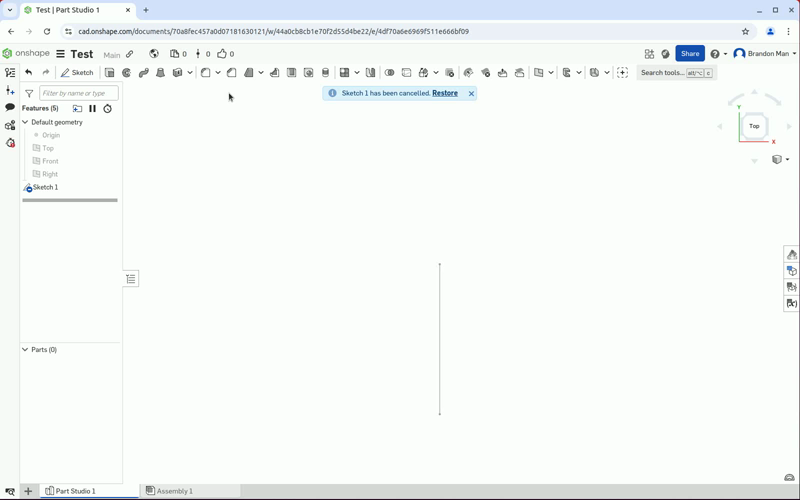
key(shift+s)
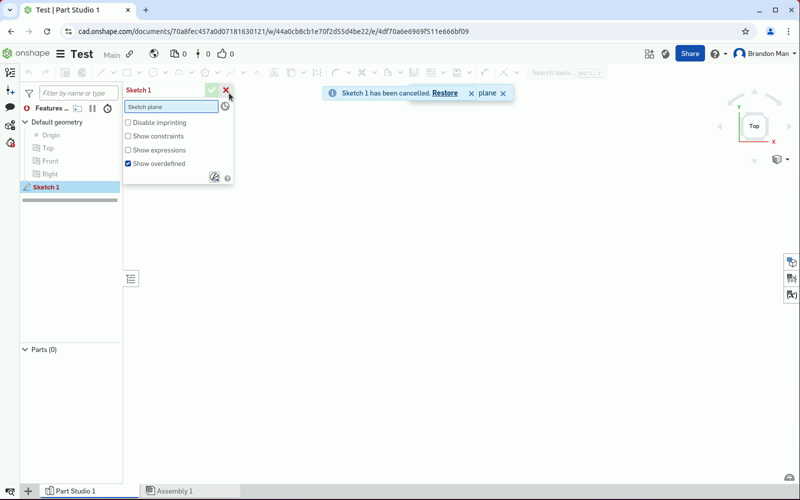
mouse_move(73, 150)
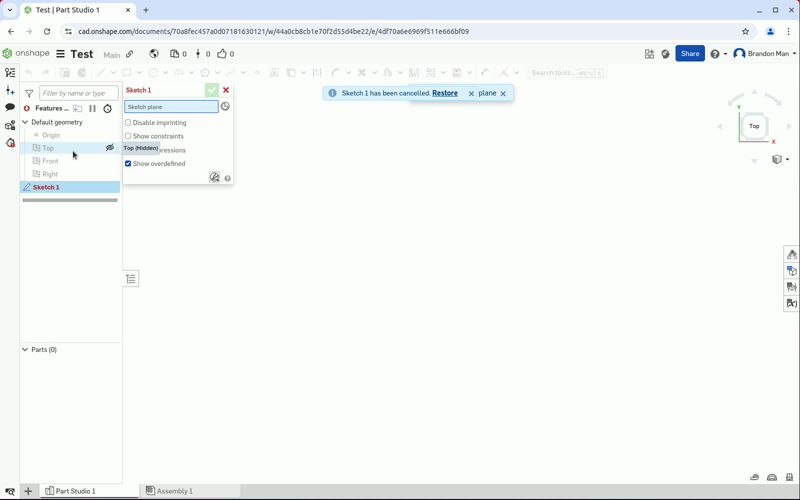
click(73, 150)
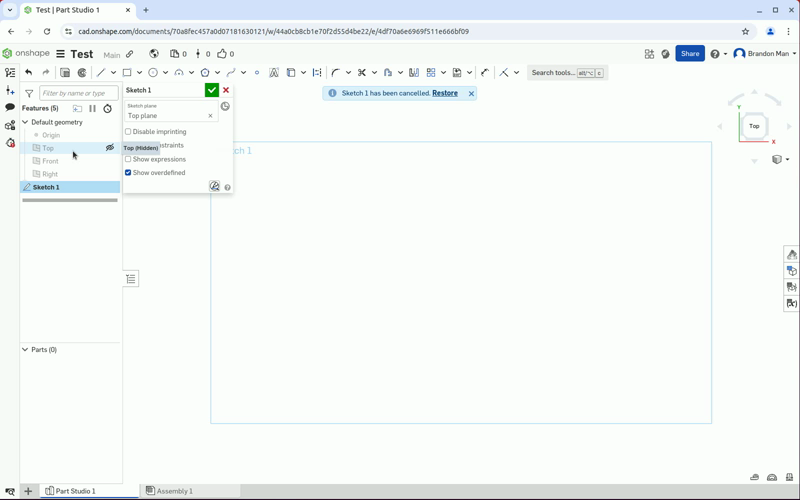
mouse_move(73, 352)
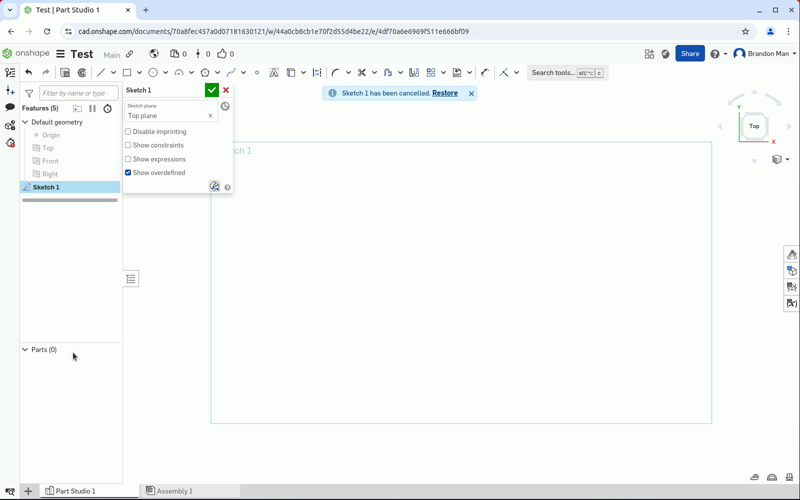
key(y)
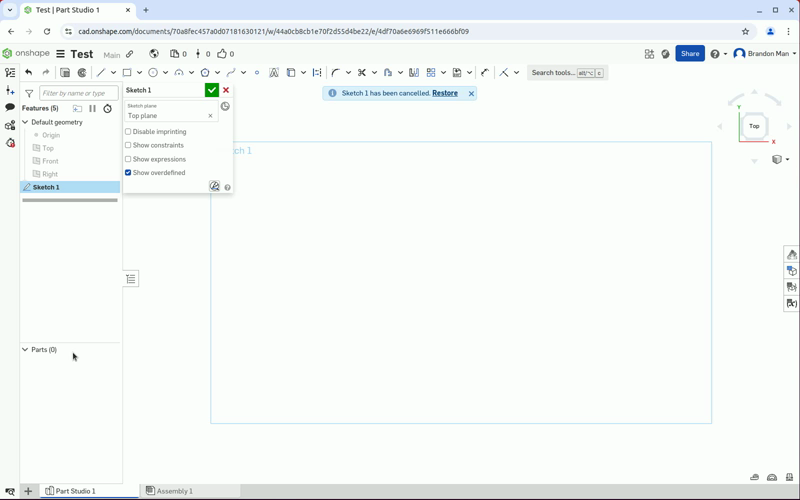
key(l)
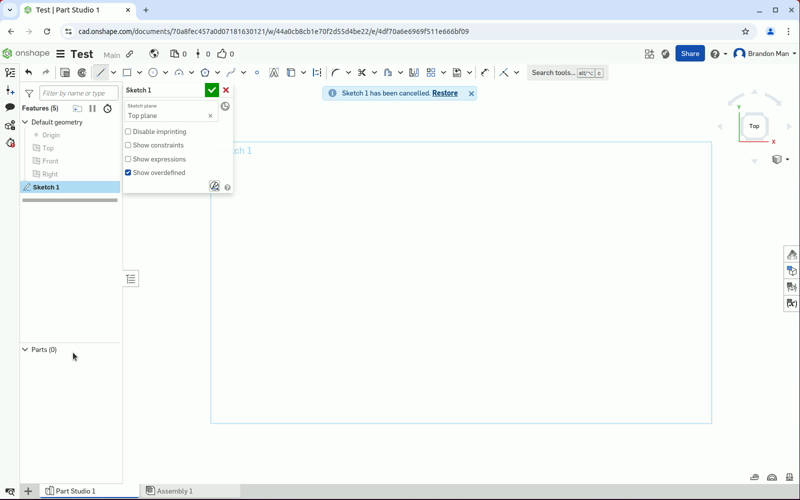
key_down(shift)
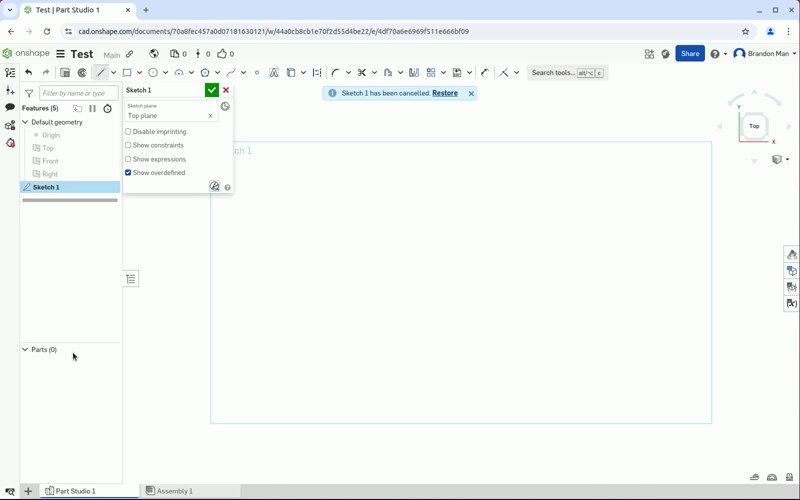
mouse_move(404, 339)
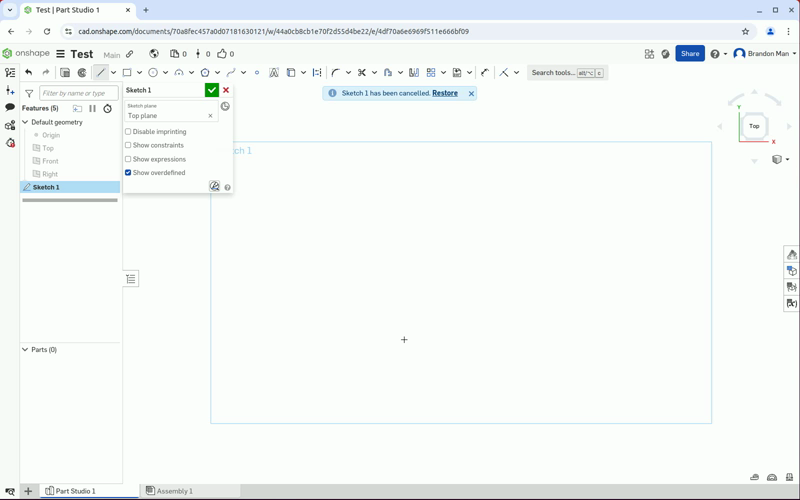
click(404, 339)
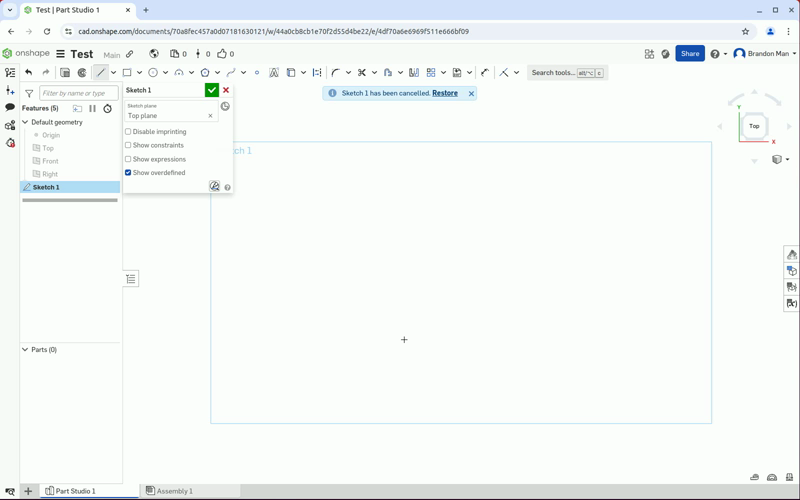
key_up(shift)
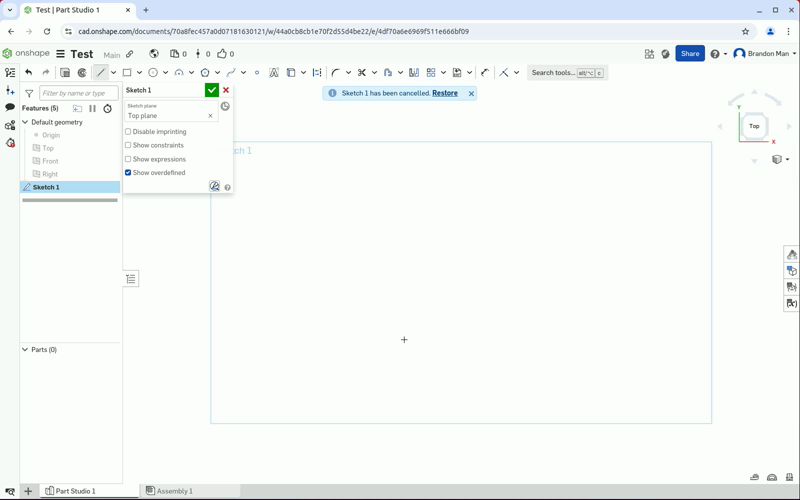
key_down(shift)
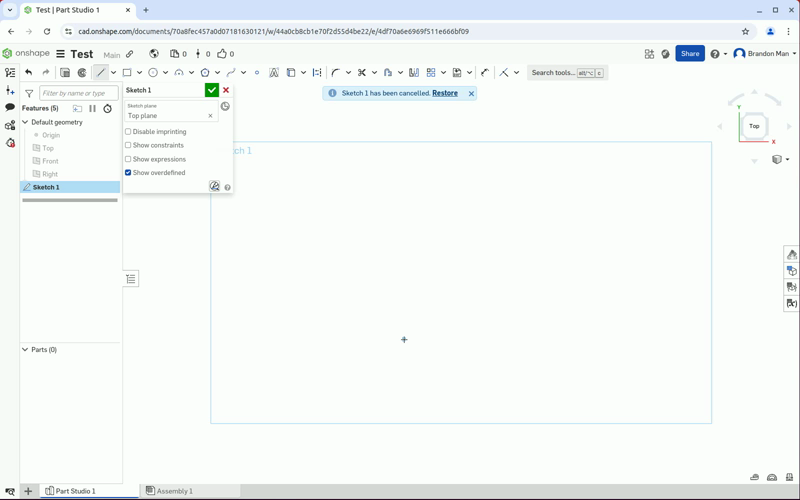
mouse_move(516, 339)
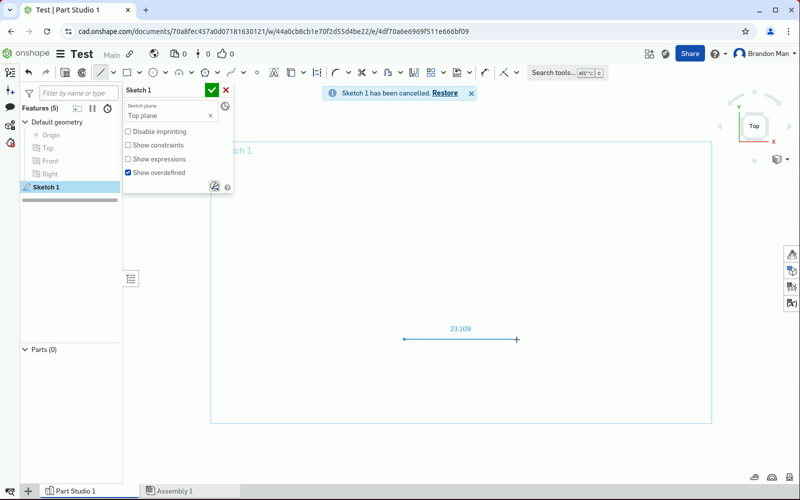
click(516, 339)
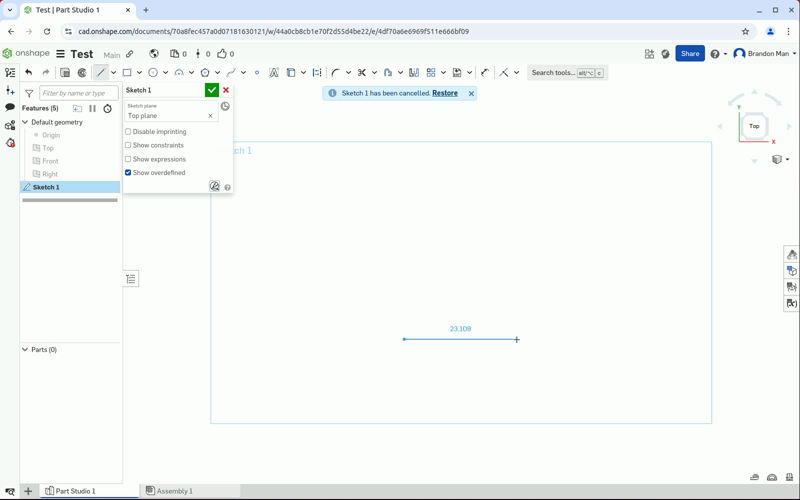
key_up(shift)
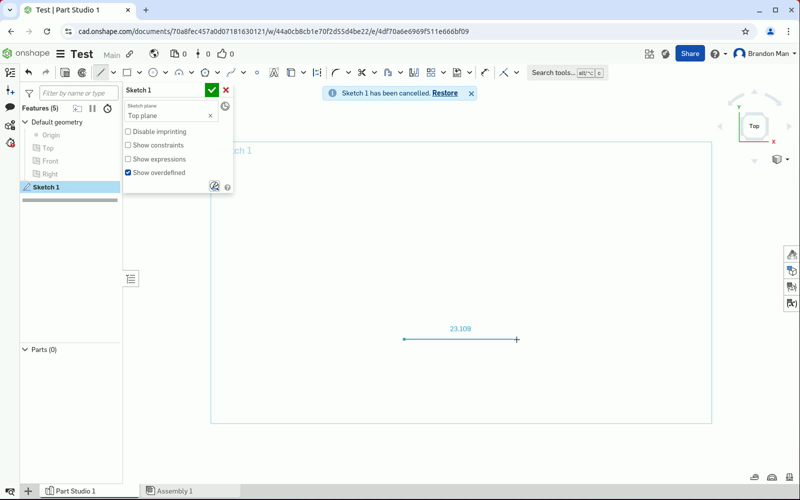
key_down(shift)
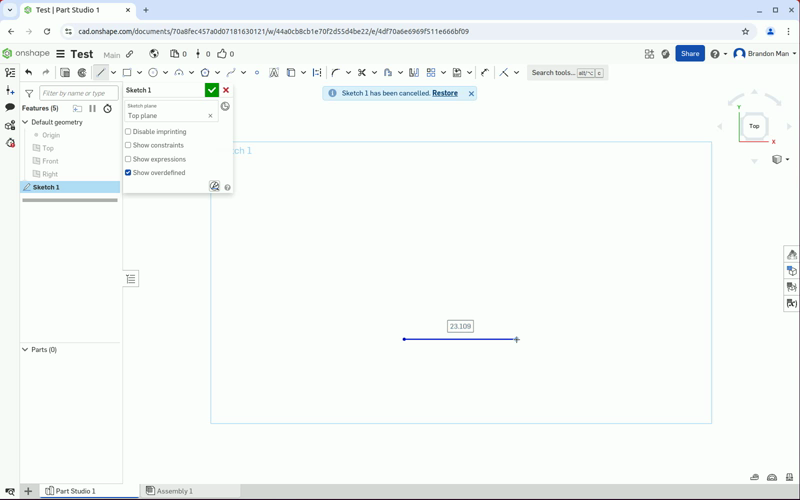
mouse_move(516, 226)
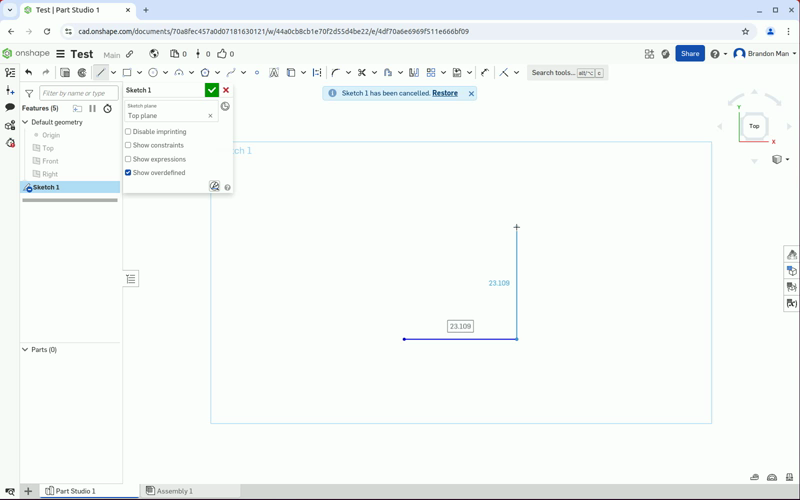
click(516, 226)
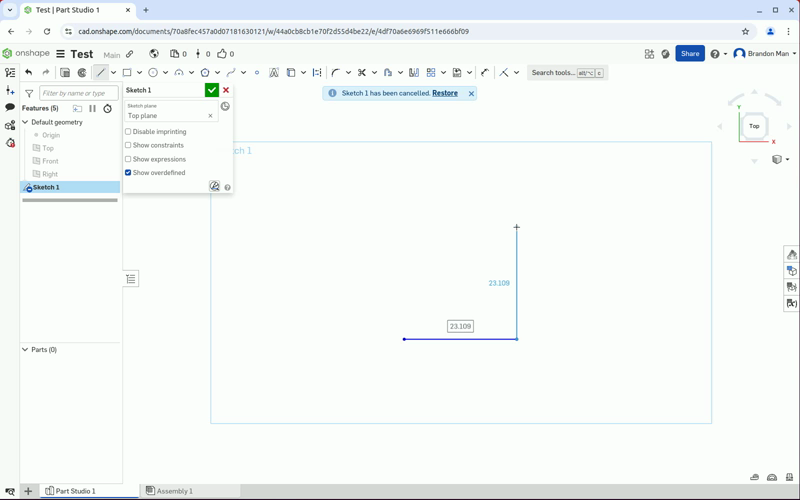
key_up(shift)
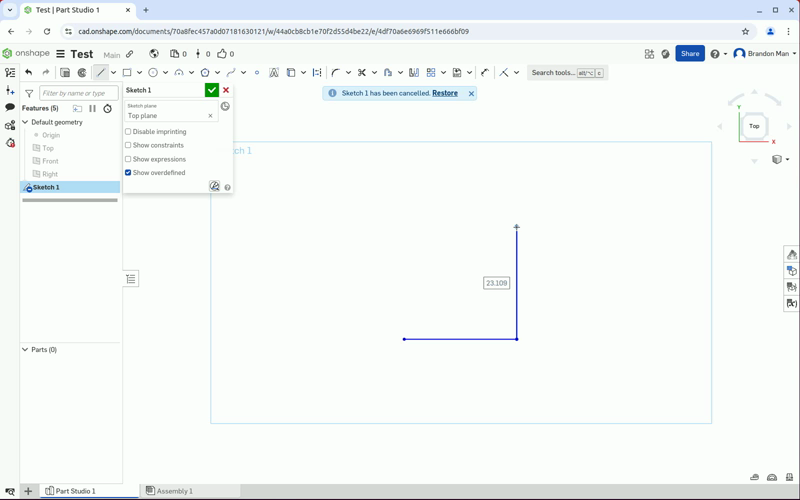
key_down(shift)
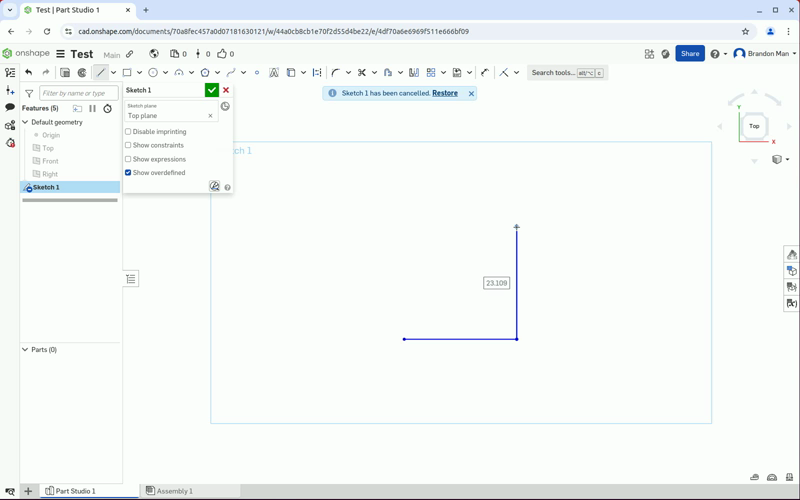
mouse_move(404, 226)
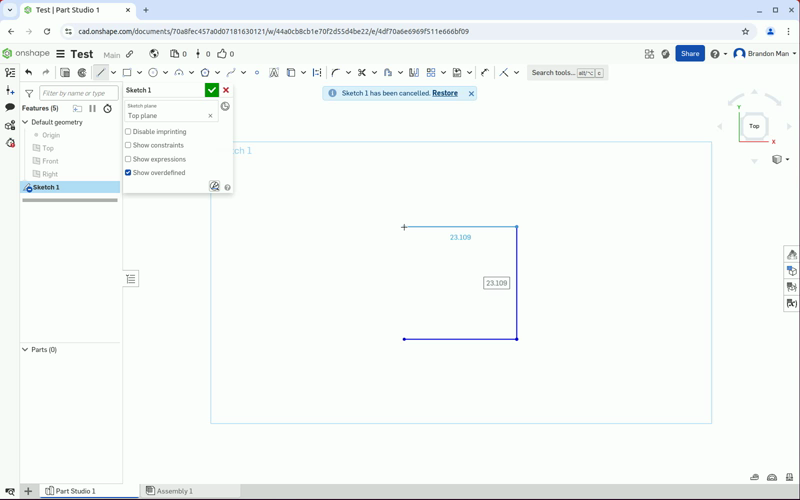
click(404, 226)
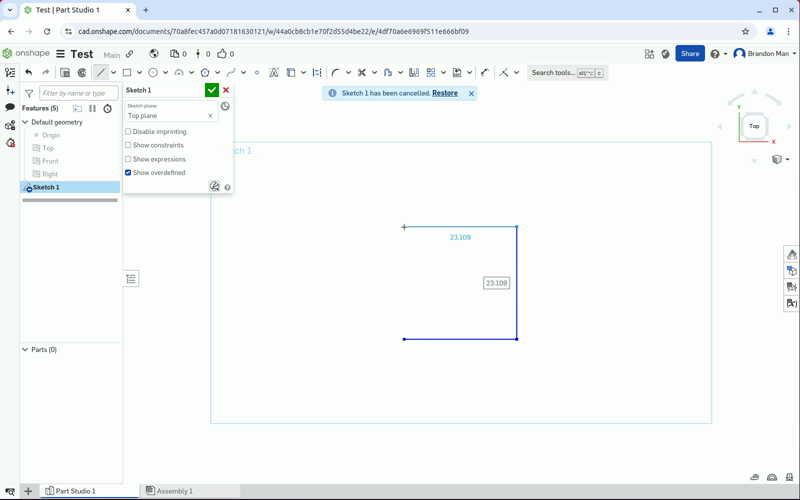
key_up(shift)
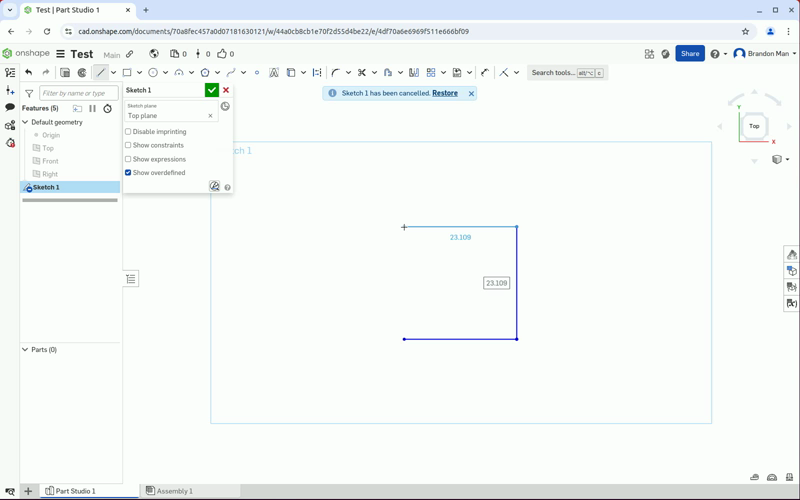
key_down(shift)
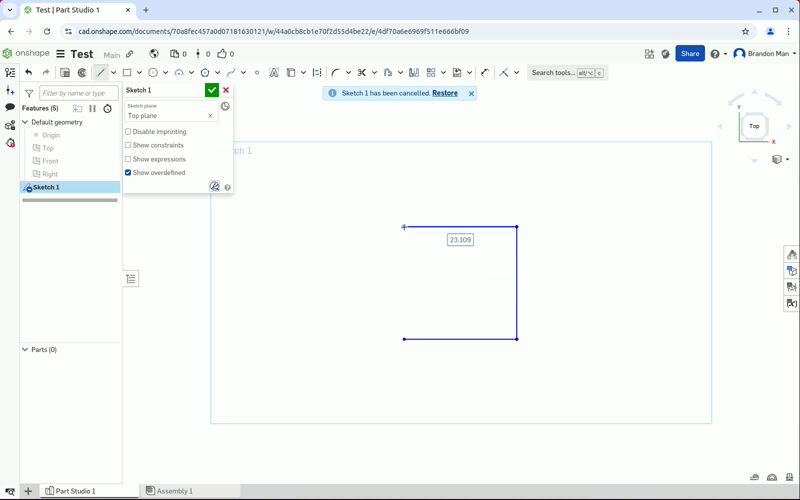
mouse_move(404, 339)
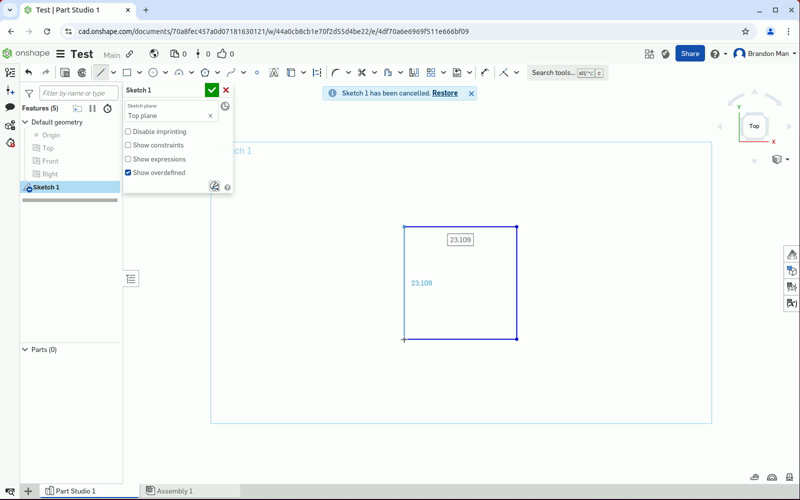
key_up(shift)
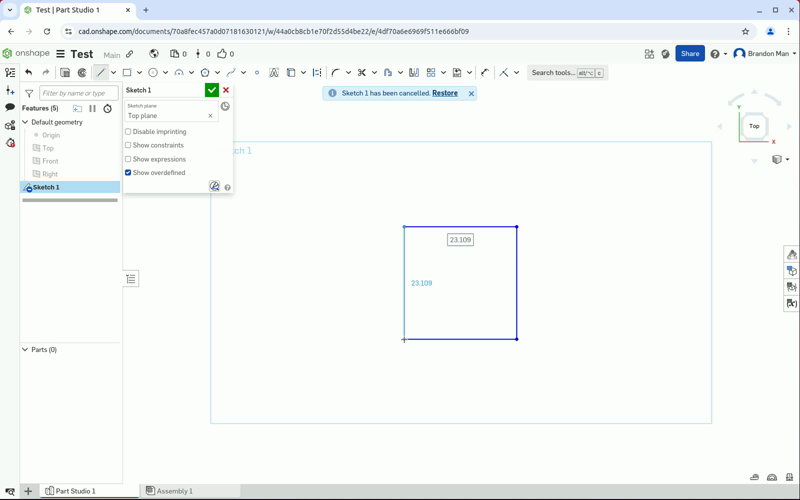
click(404, 339)
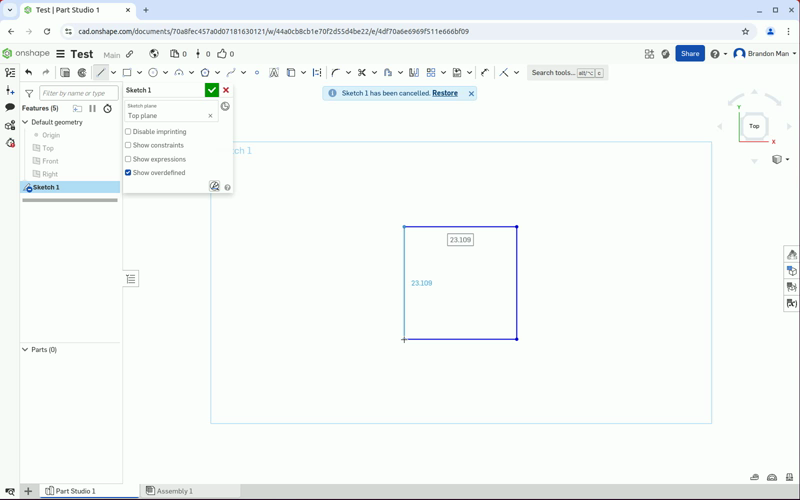
key(esc)
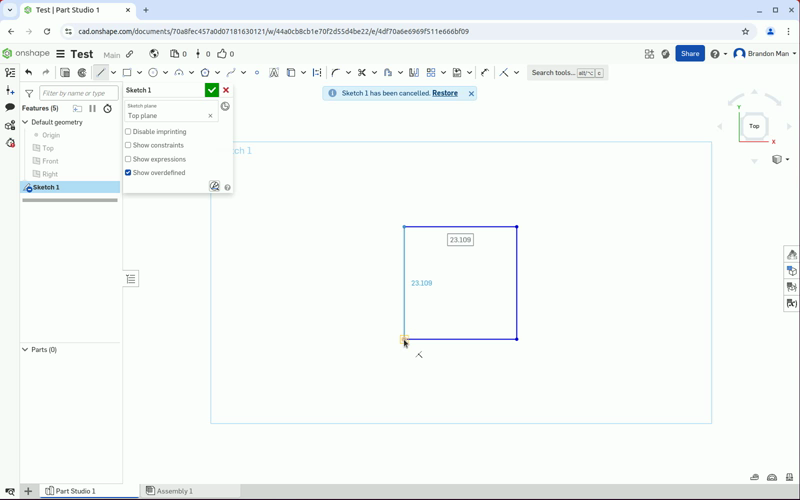
mouse_move(436, 258)
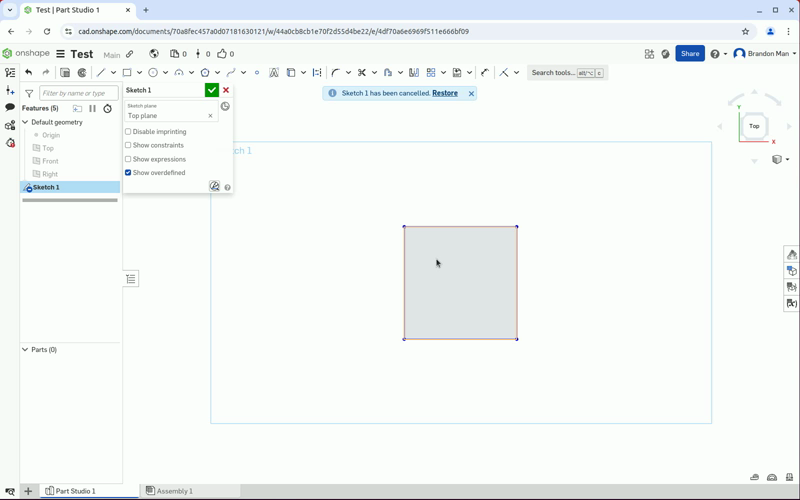
click(436, 258)
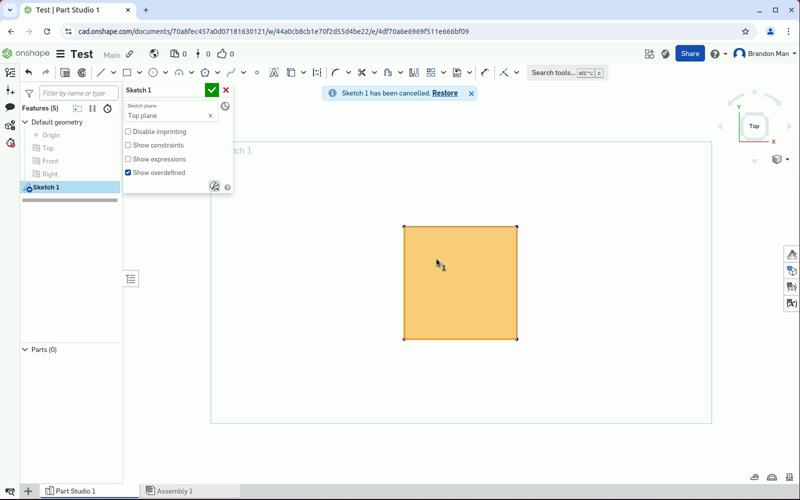
mouse_move(73, 352)
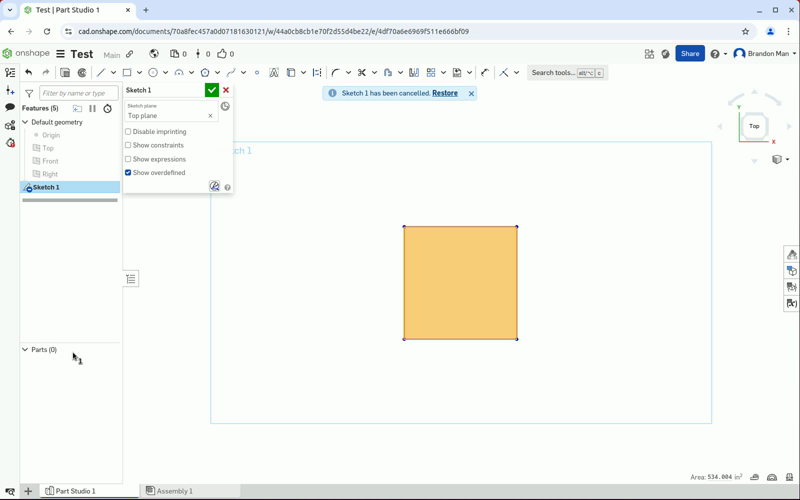
key(shift+y)
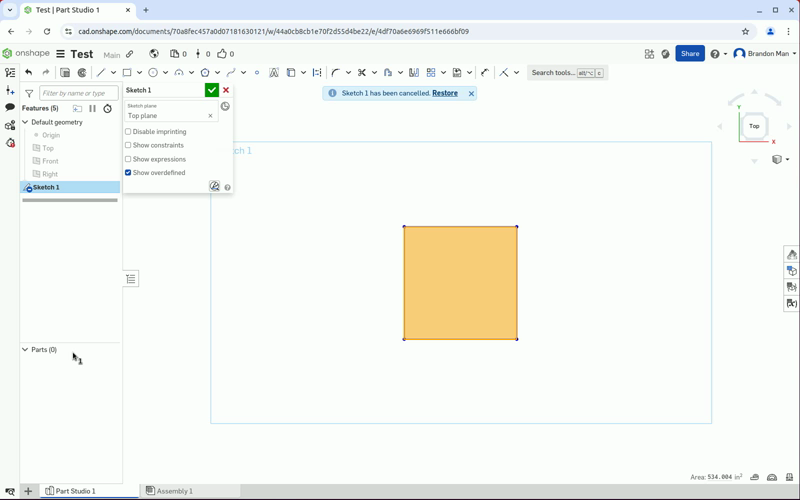
key(shift+e)
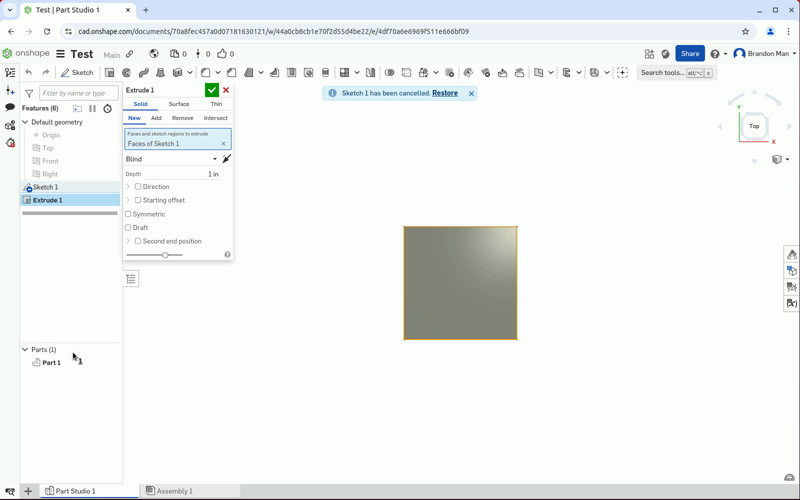
mouse_move(143, 106)
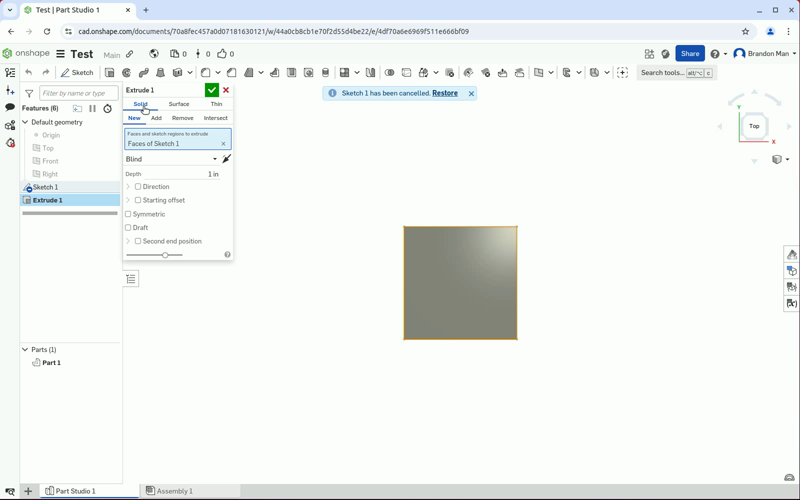
click(143, 106)
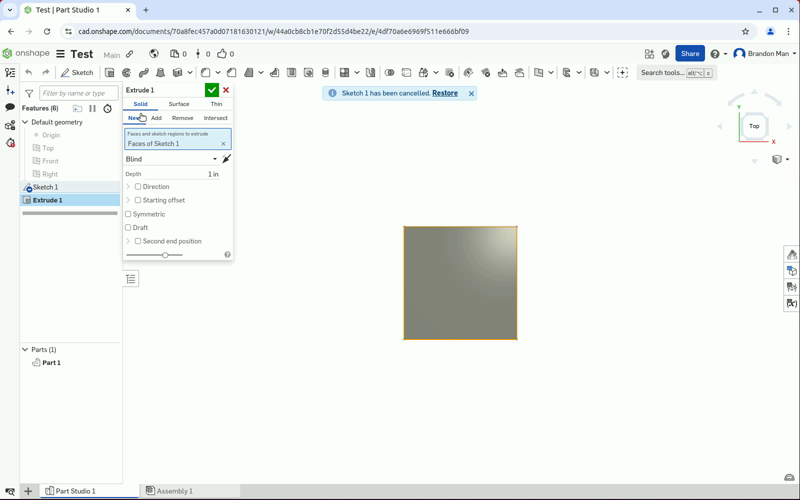
mouse_move(137, 120)
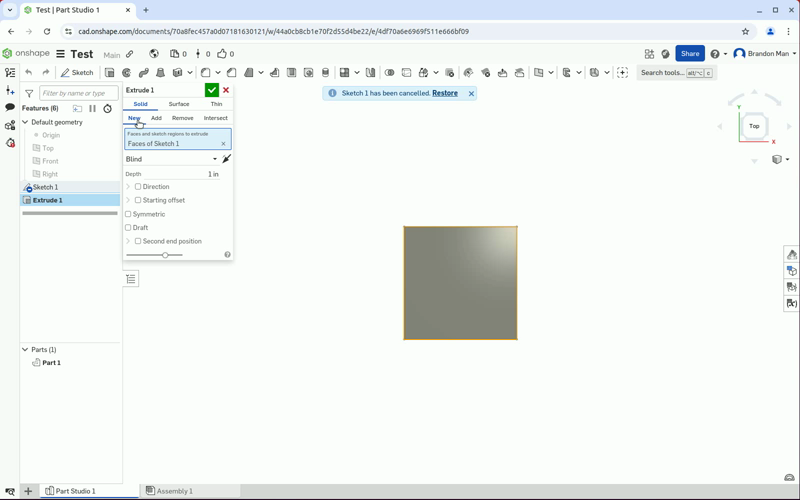
click(137, 120)
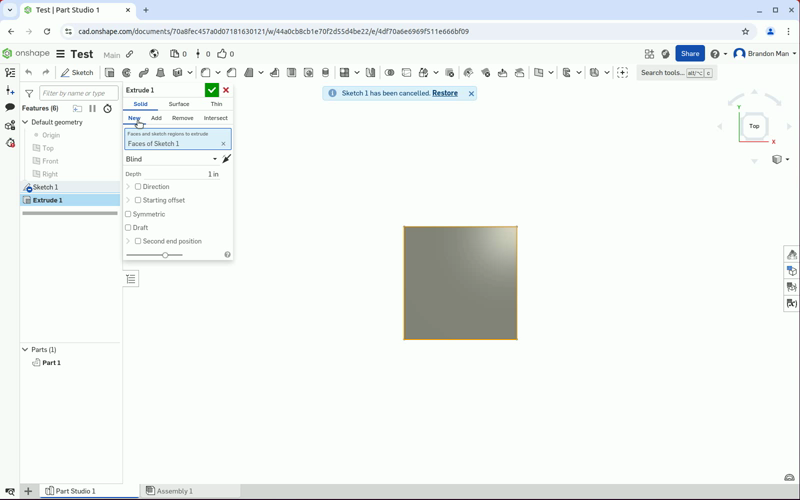
key(tab, 4)
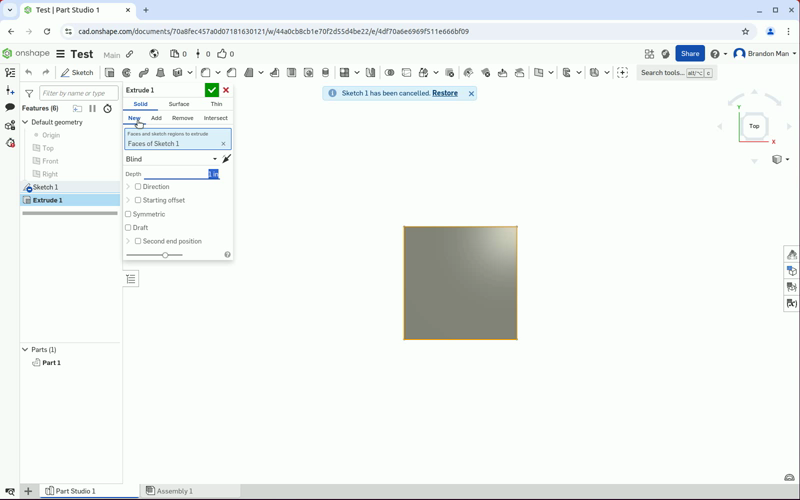
text(-23.108)
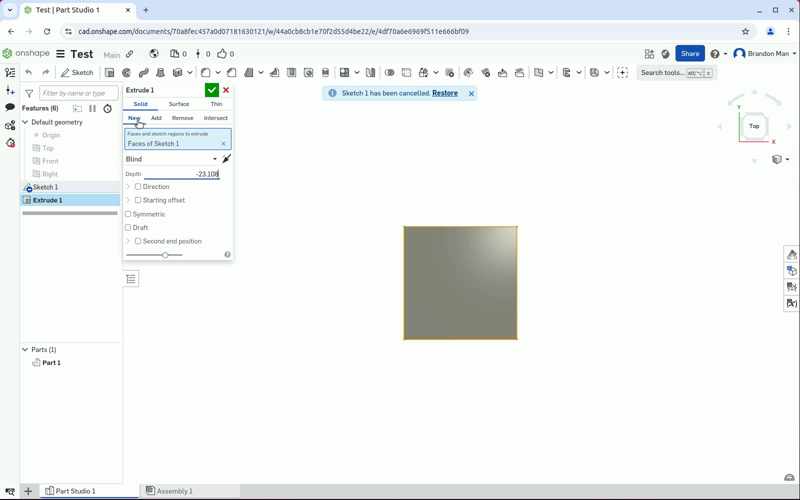
key(enter)
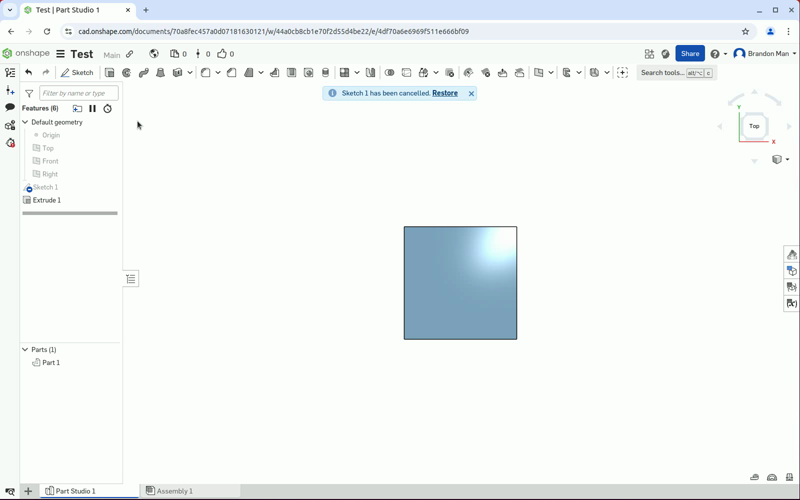
key(shift+h)
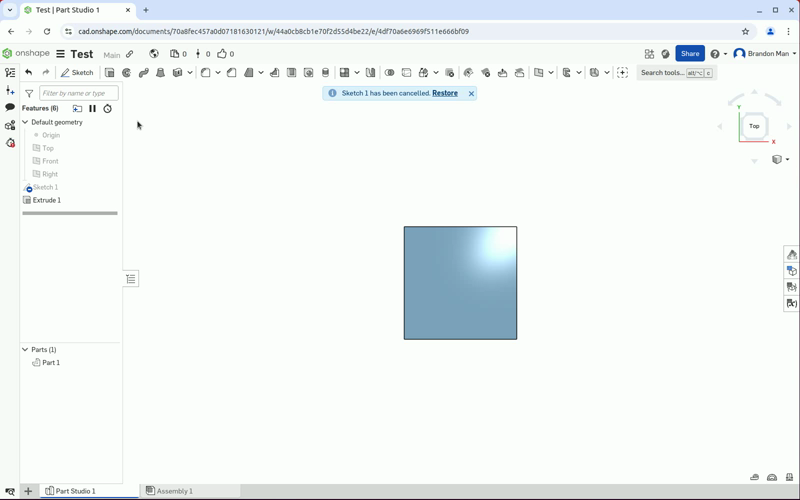
key(shift+h)
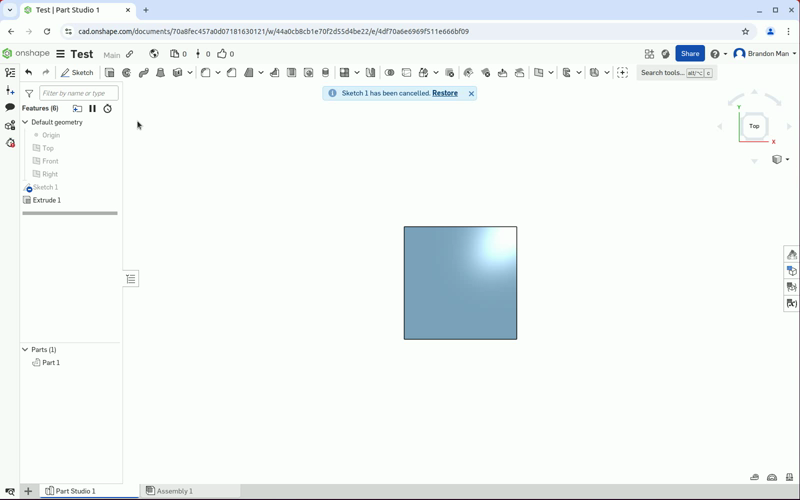
mouse_move(73, 189)
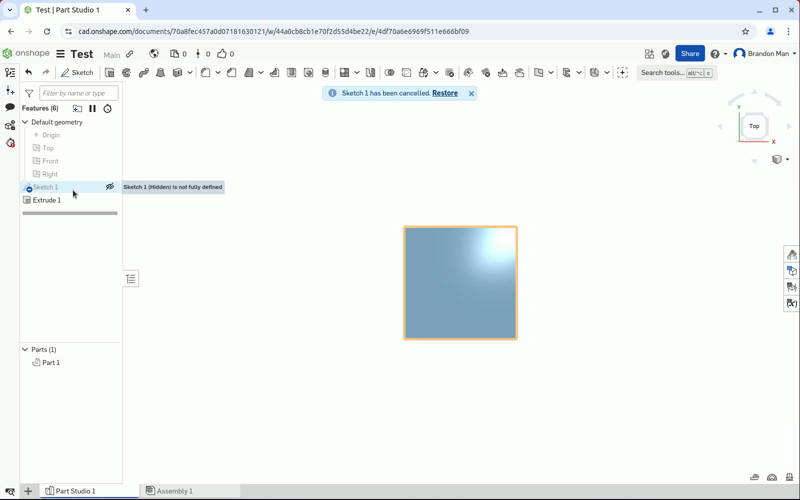
click(73, 189)
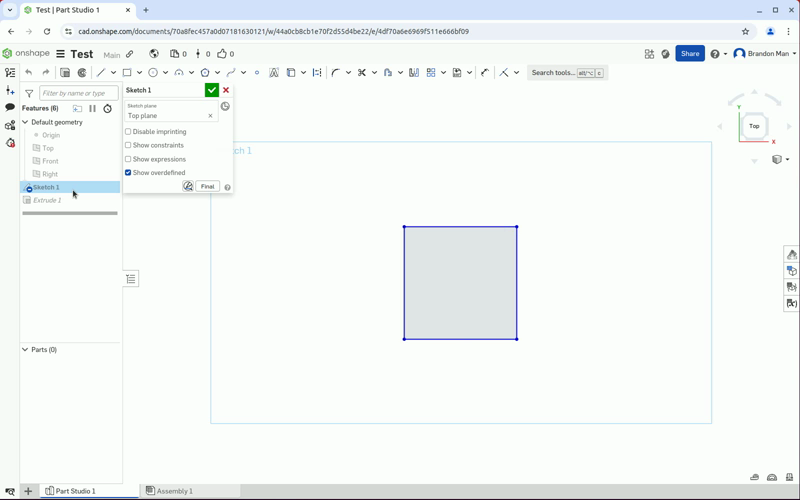
mouse_move(229, 92)
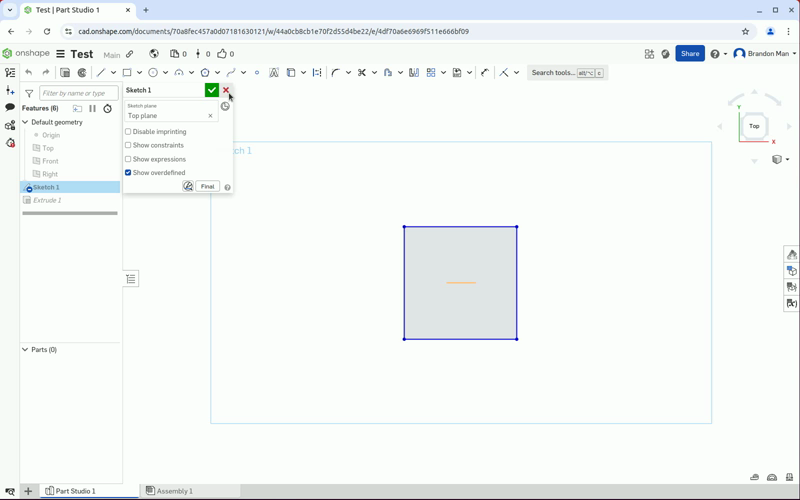
click(229, 92)
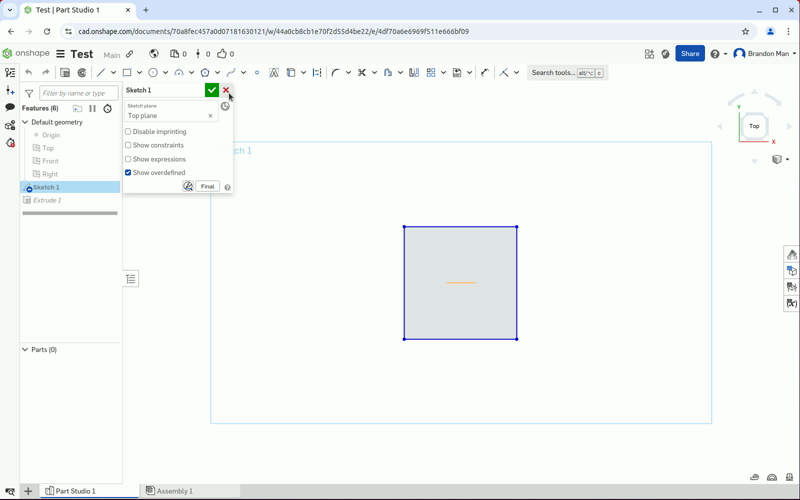
key(shift+s)
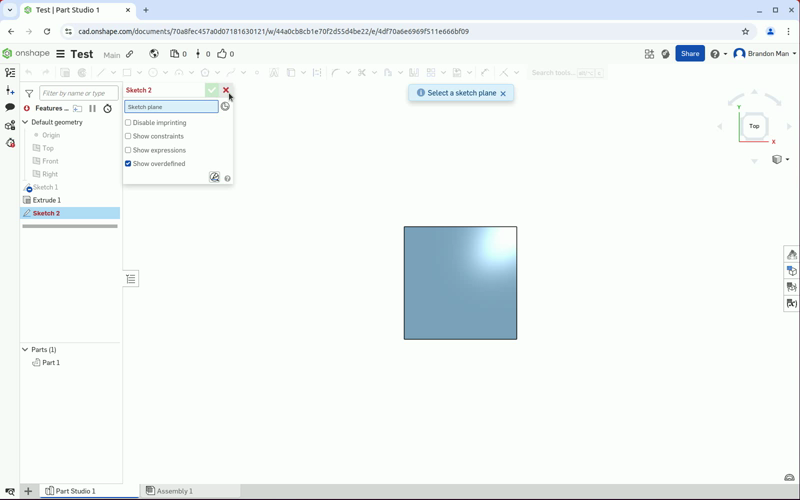
mouse_move(73, 150)
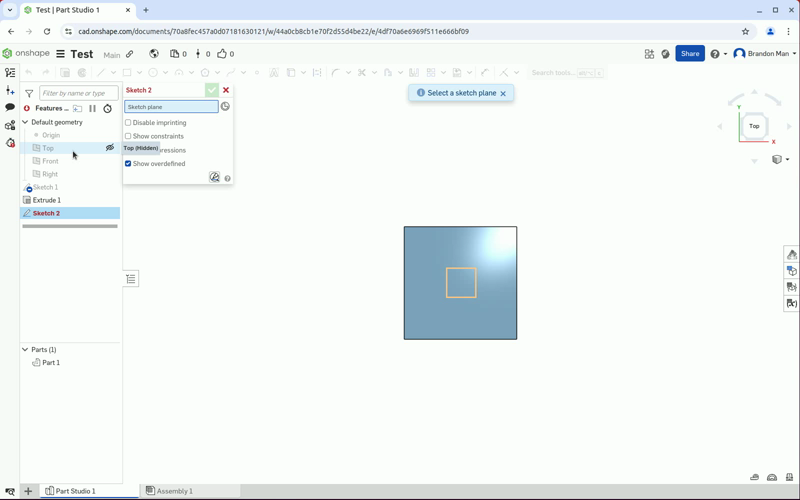
click(73, 150)
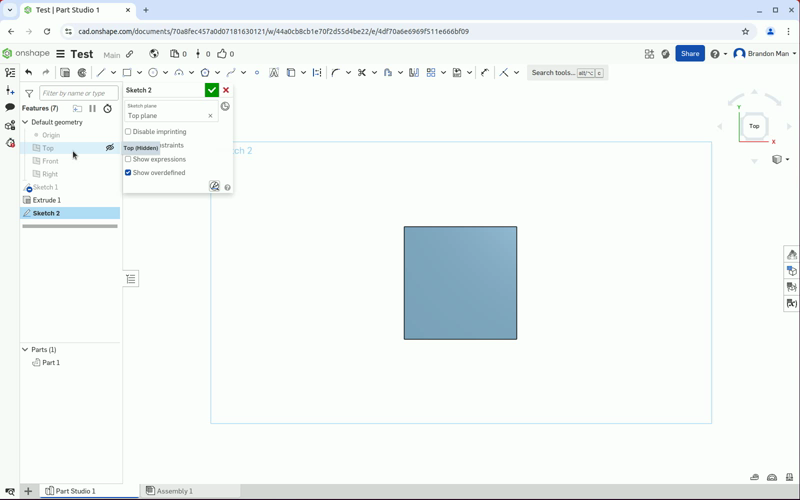
mouse_move(73, 352)
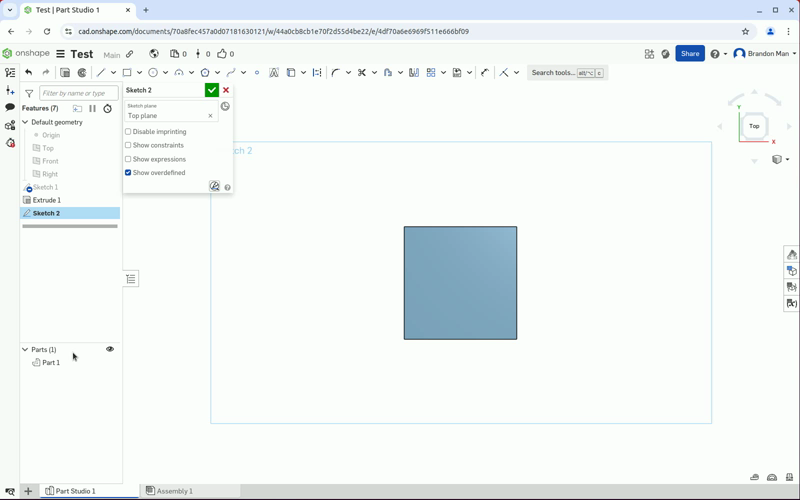
key(y)
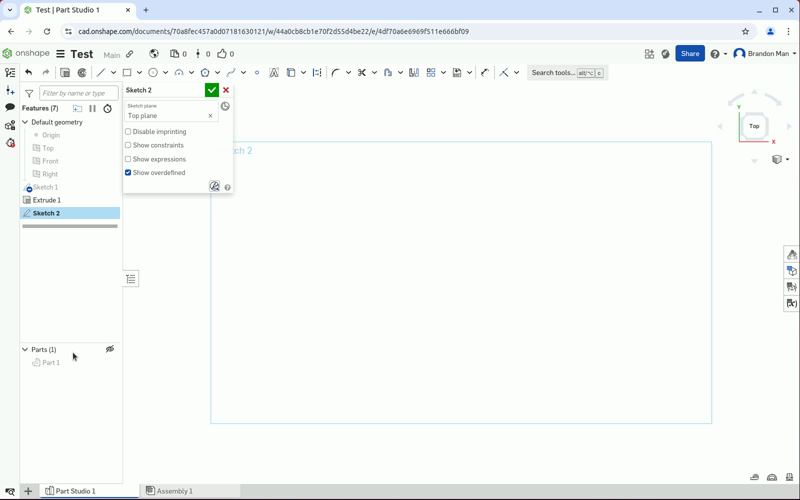
key(l)
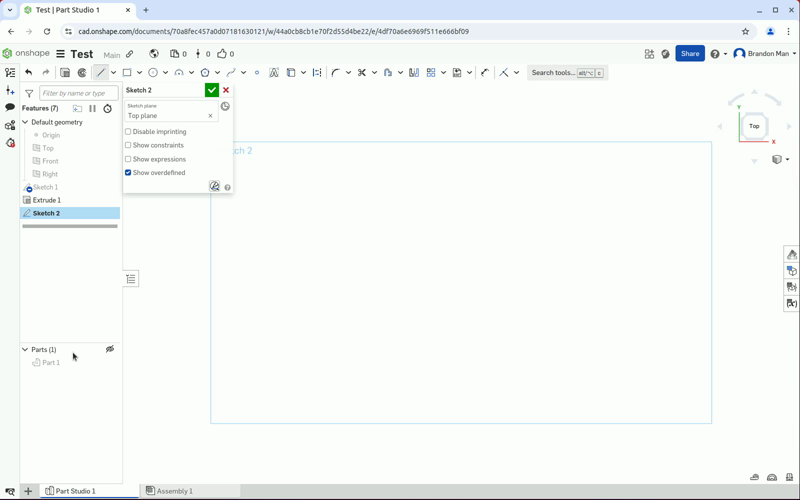
key_down(shift)
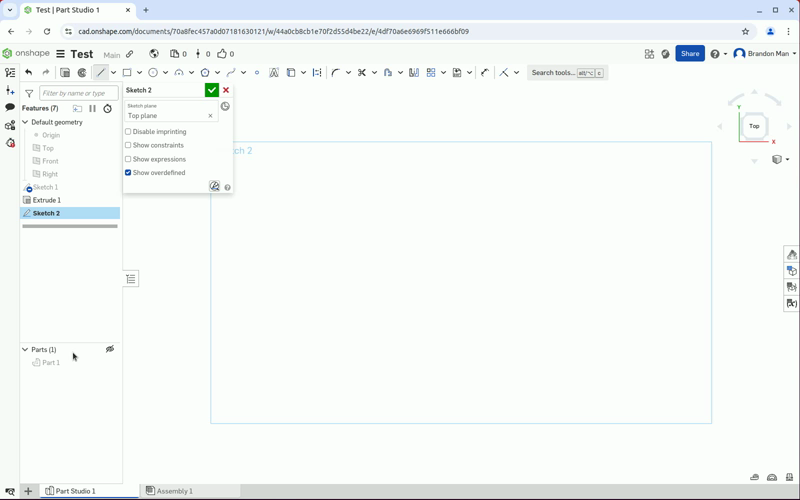
mouse_move(472, 337)
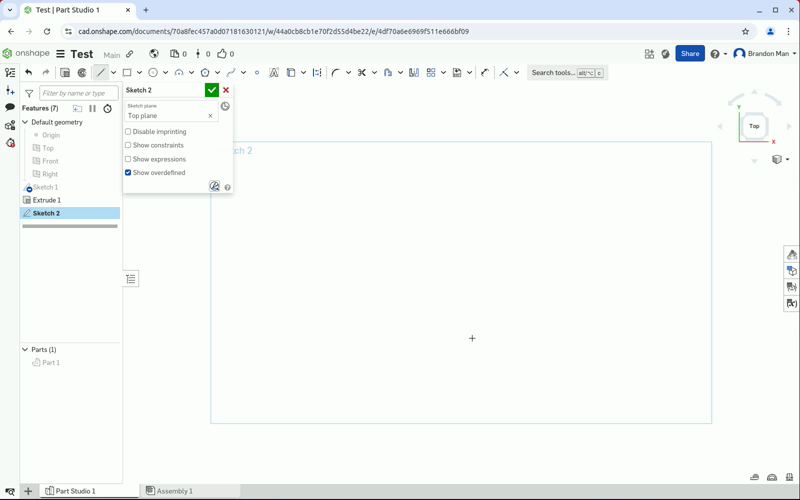
click(472, 337)
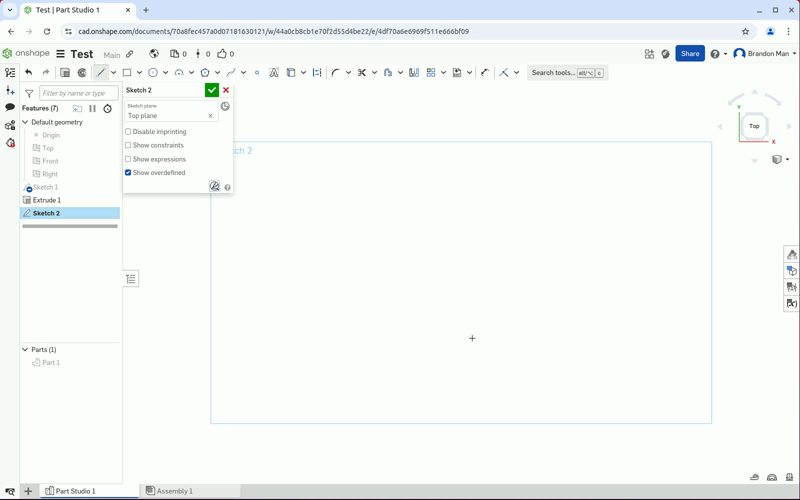
key_up(shift)
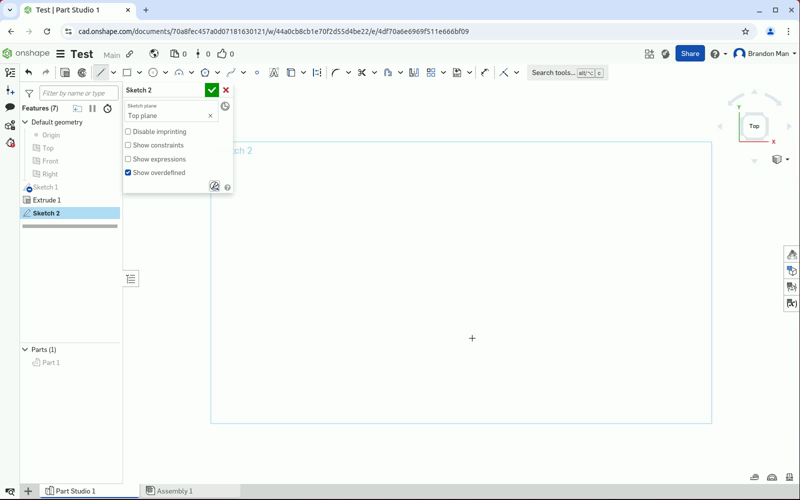
key_down(shift)
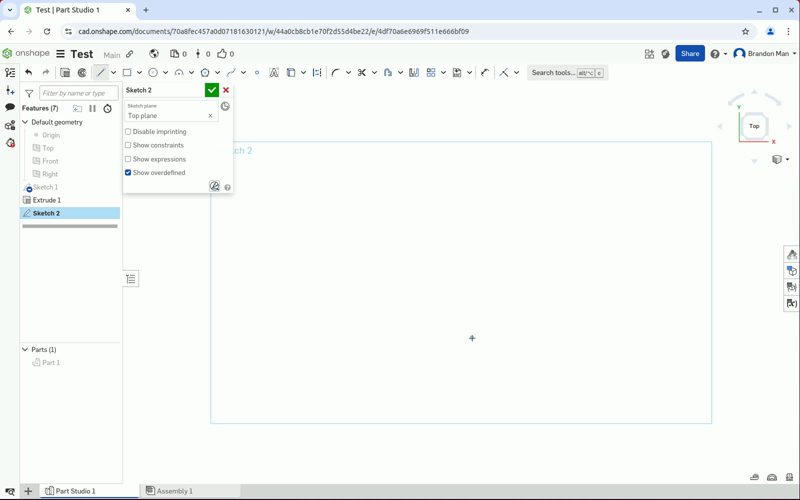
mouse_move(502, 337)
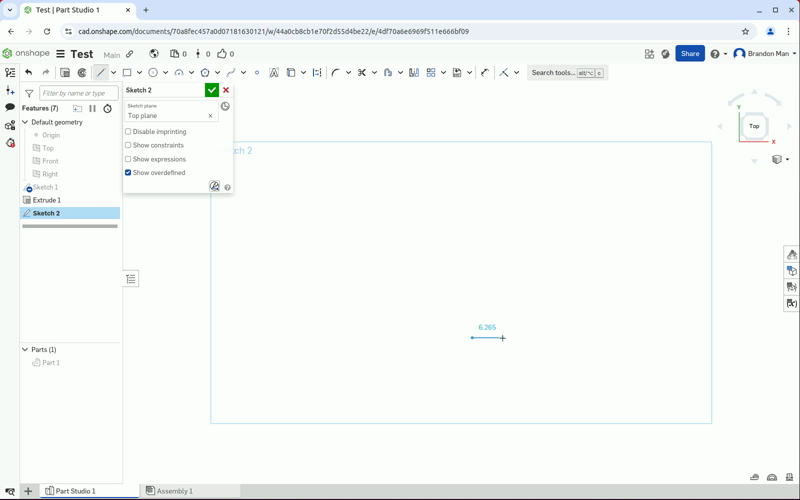
mouse_move(517, 337)
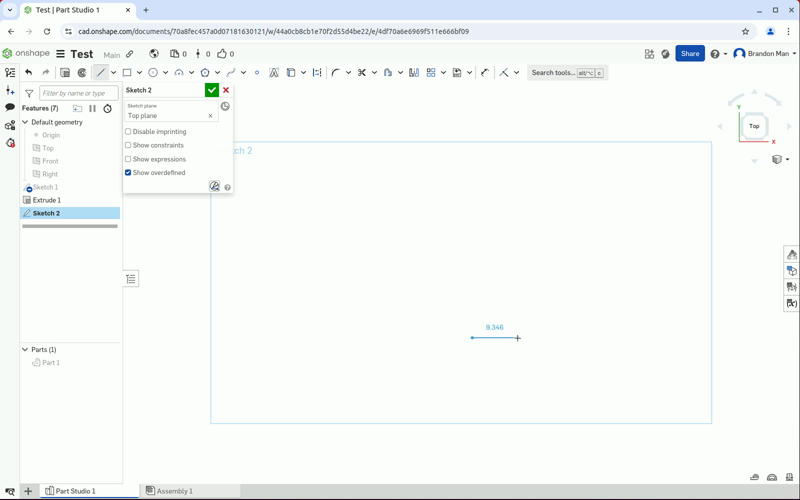
click(517, 337)
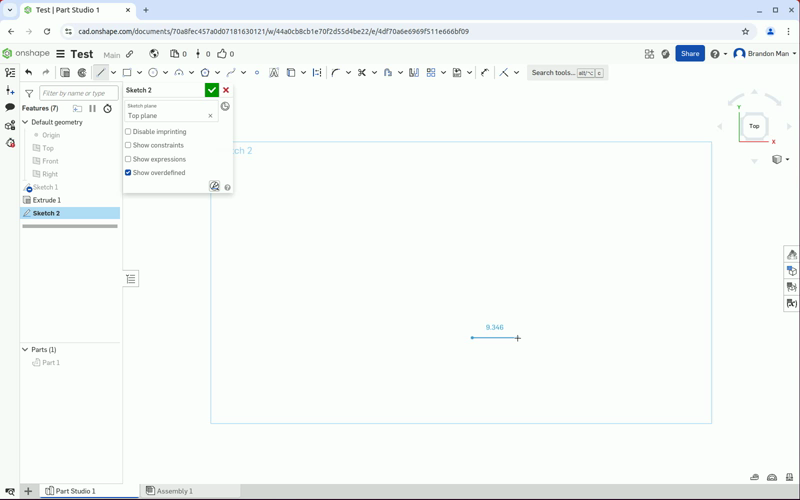
key_up(shift)
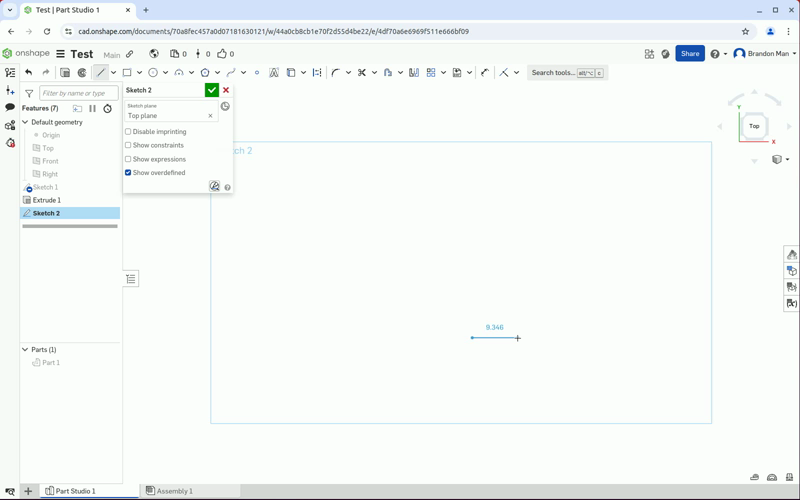
key_down(shift)
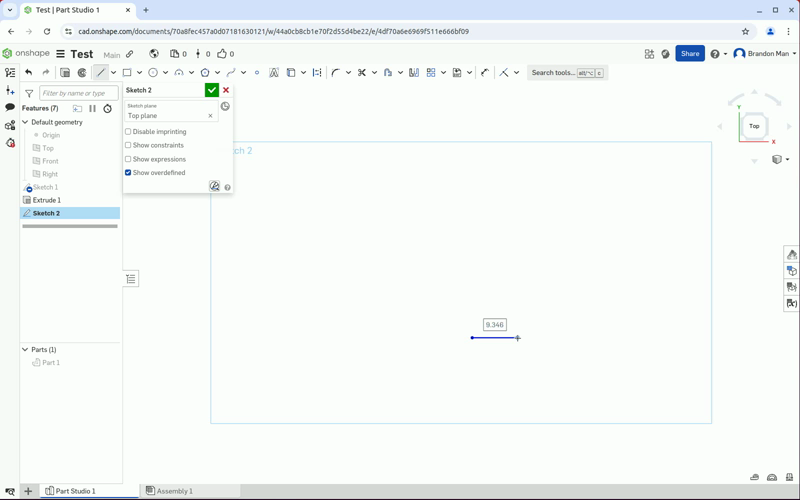
mouse_move(547, 337)
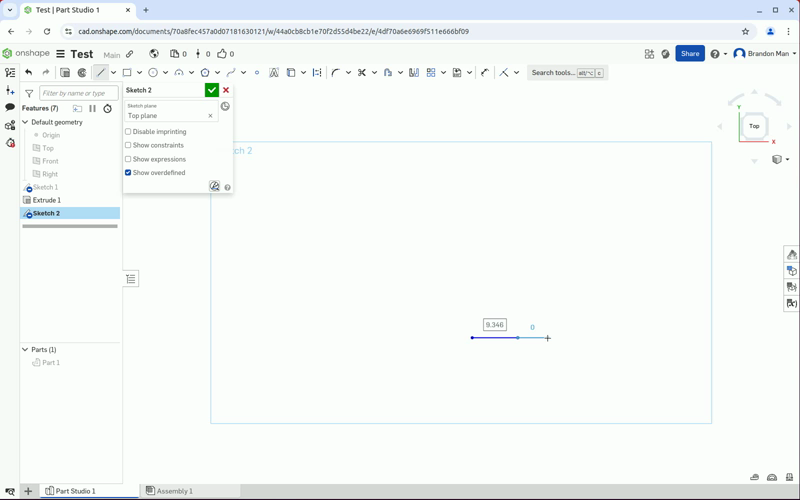
mouse_move(517, 292)
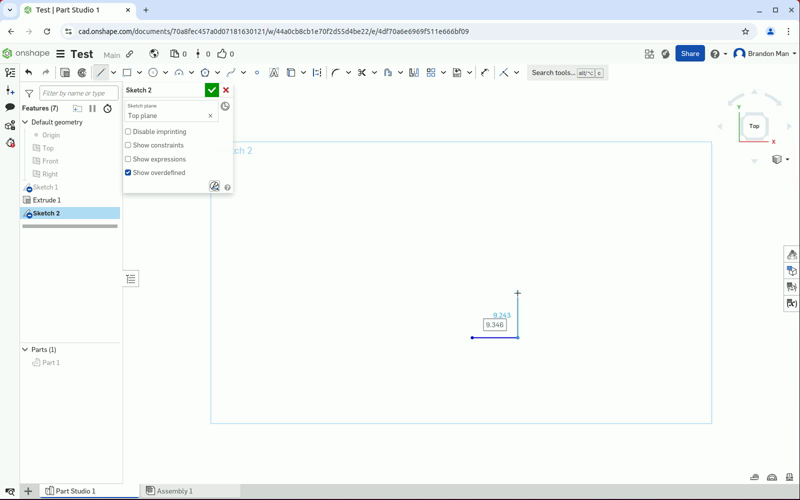
click(517, 292)
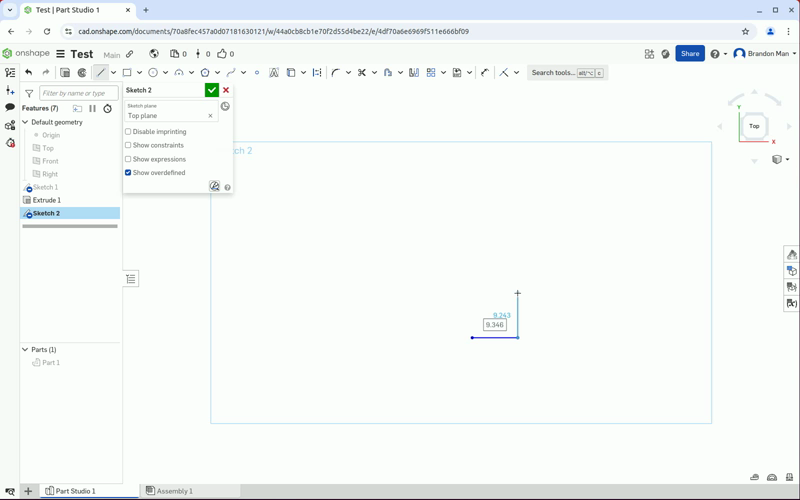
key_up(shift)
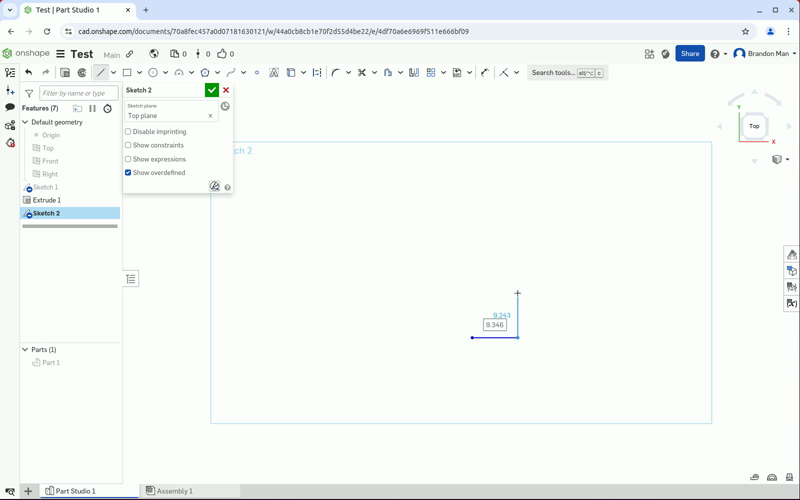
key_down(shift)
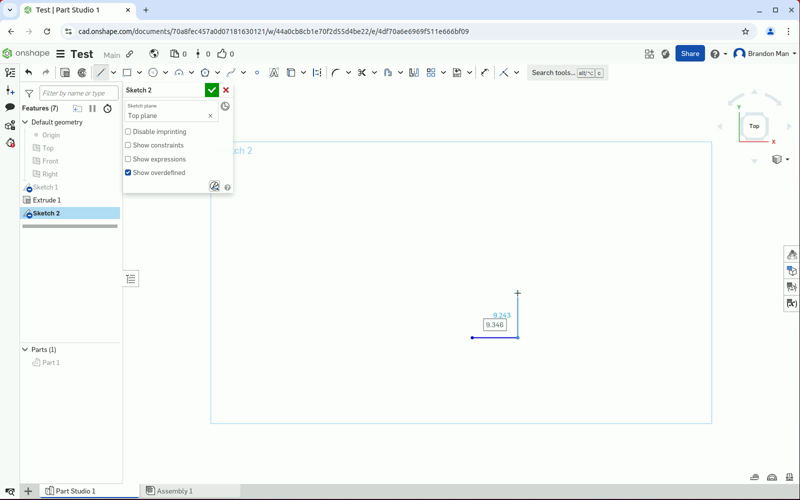
mouse_move(472, 337)
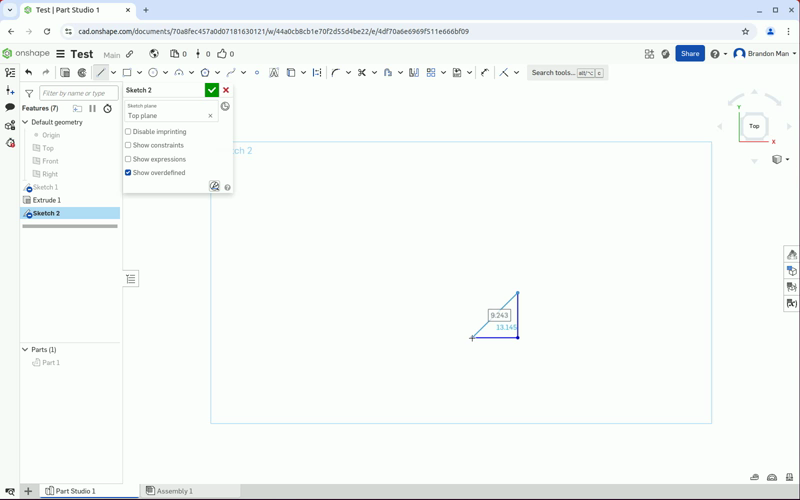
key_up(shift)
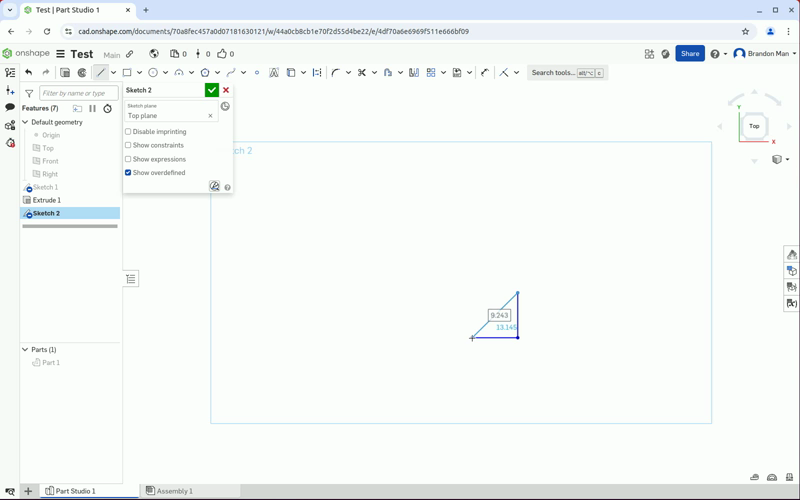
click(472, 337)
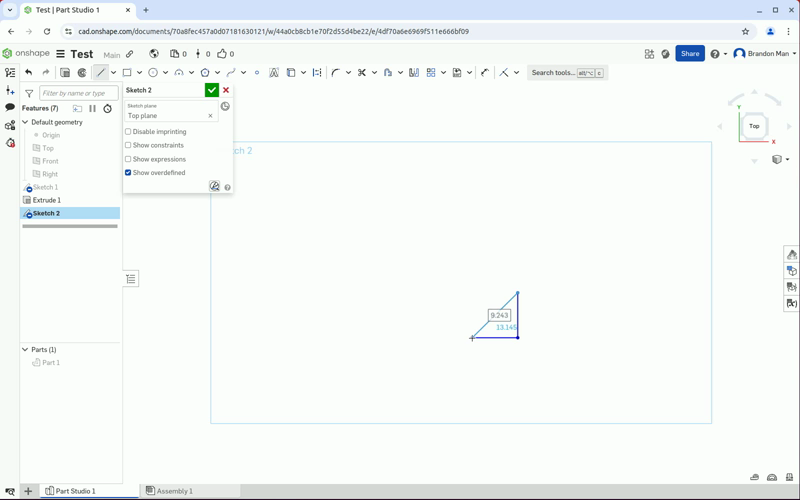
key(esc)
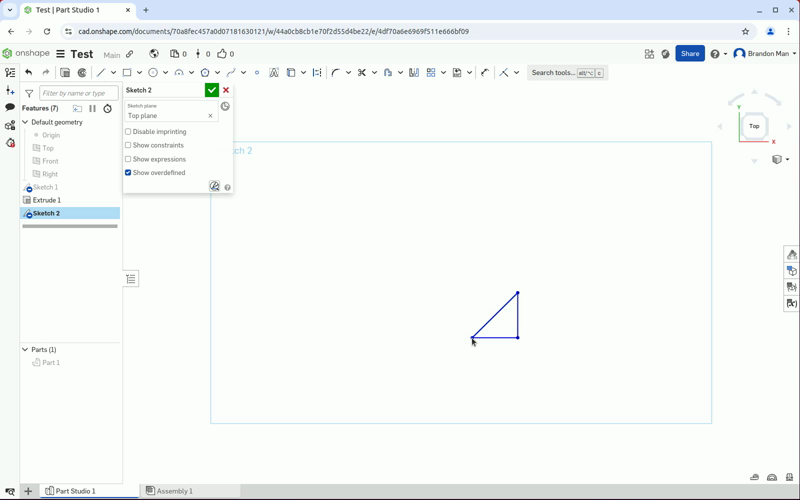
mouse_move(501, 331)
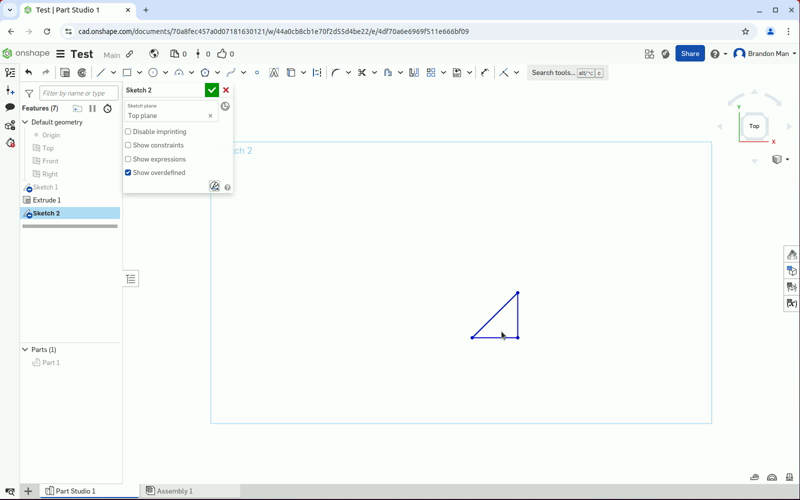
scroll(6)
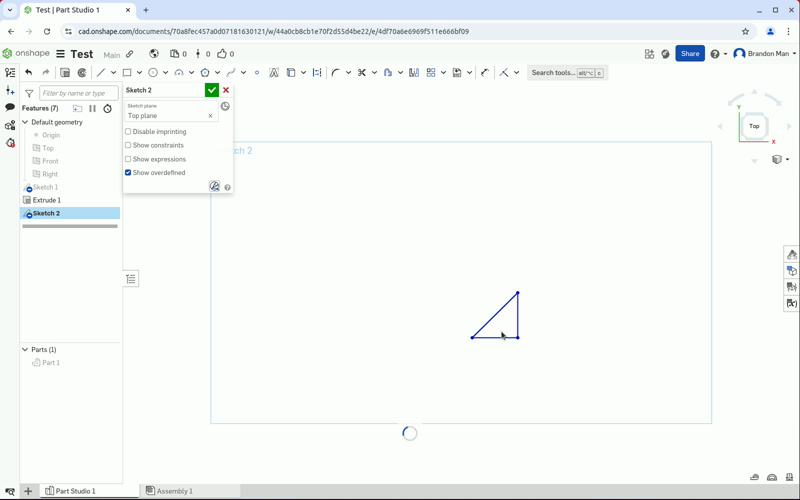
scroll(6)
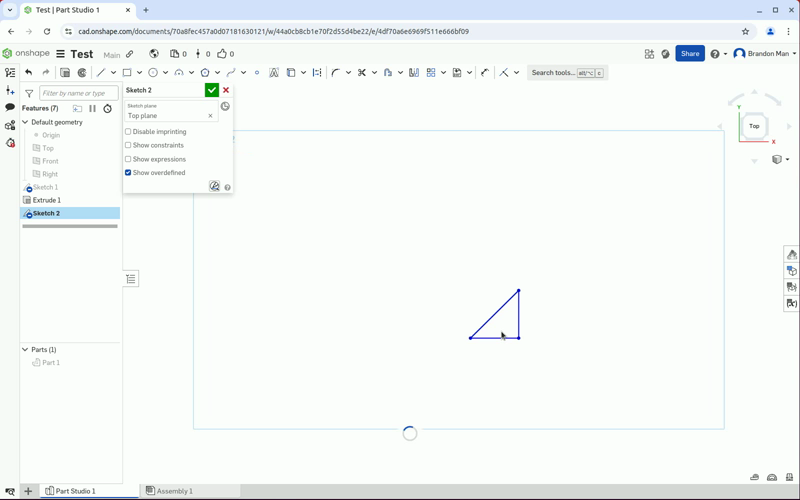
scroll(6)
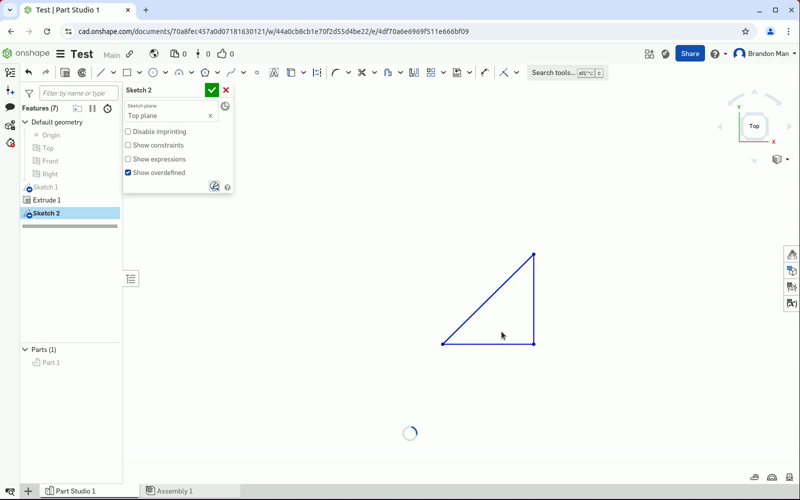
scroll(6)
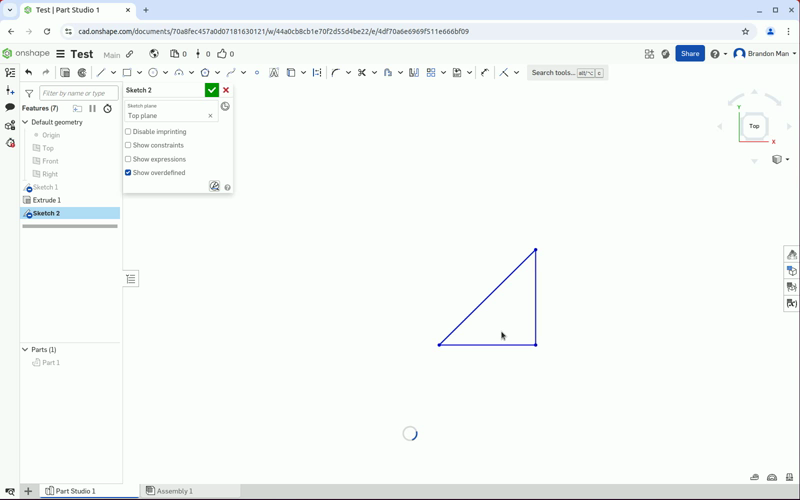
scroll(6)
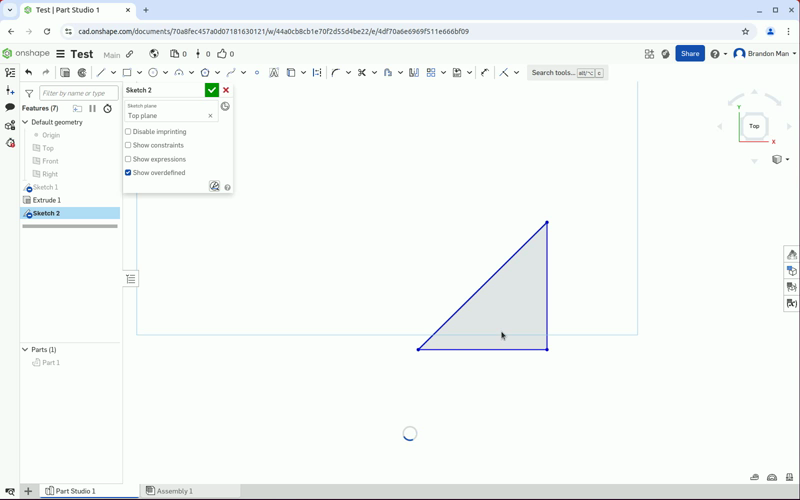
scroll(6)
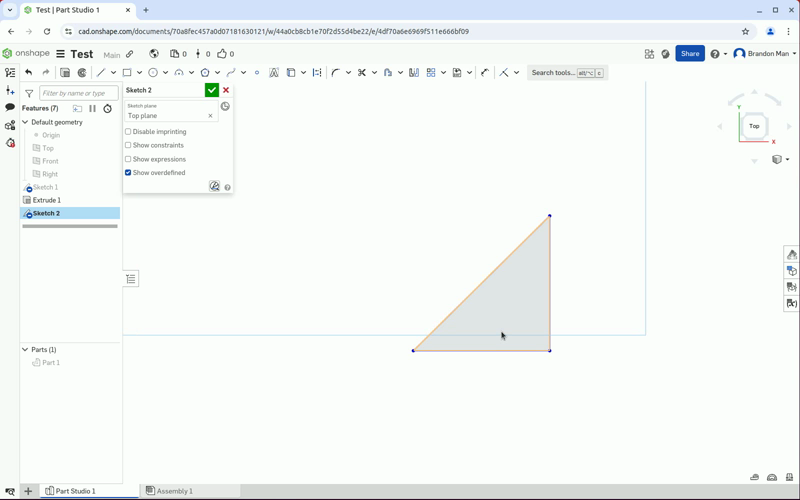
scroll(6)
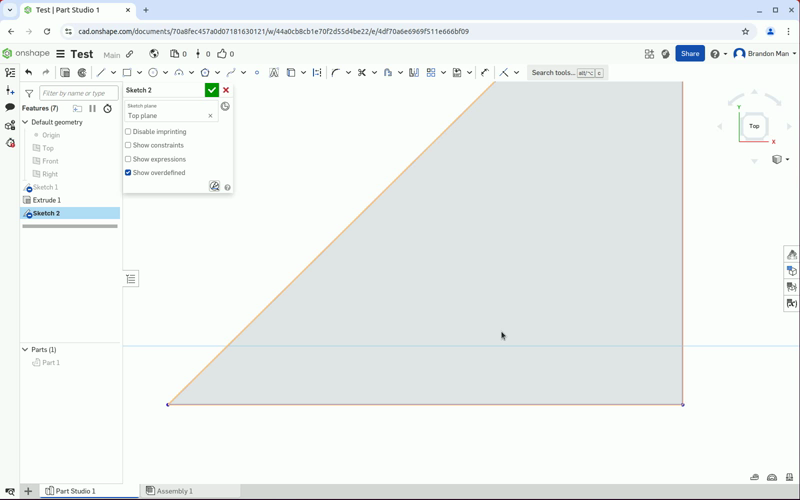
click(501, 331)
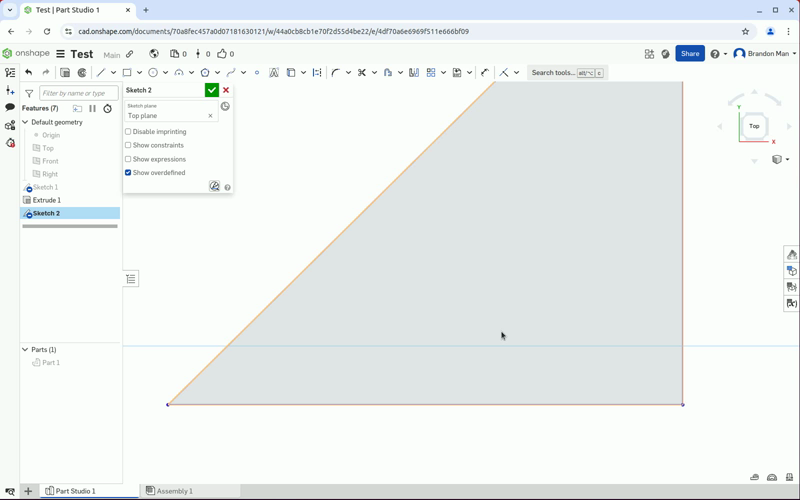
scroll(-6)
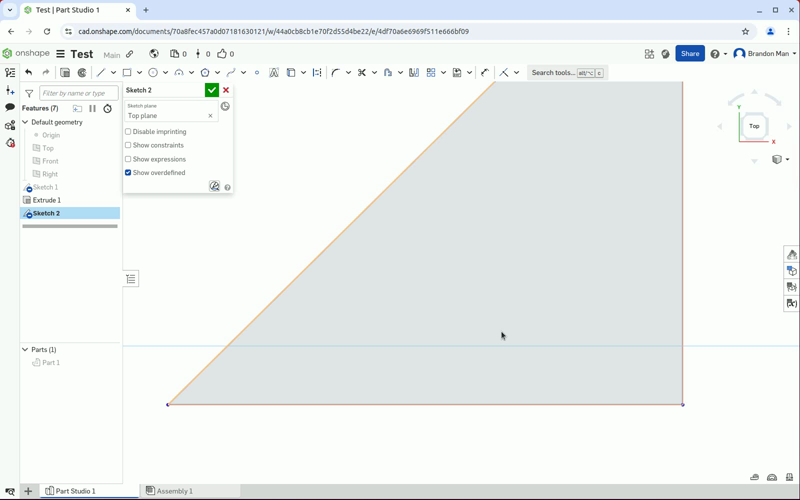
scroll(-6)
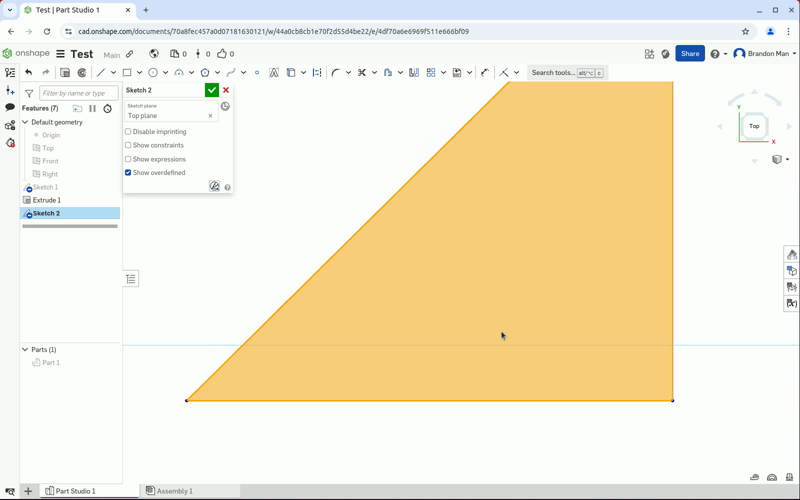
scroll(-6)
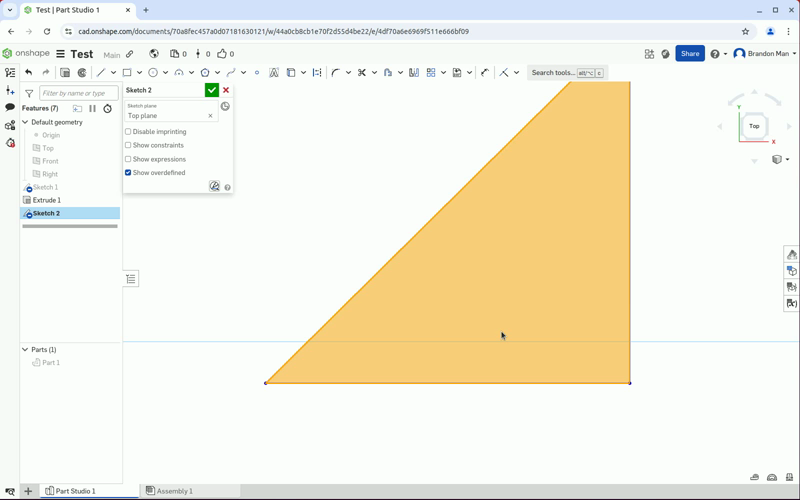
scroll(-6)
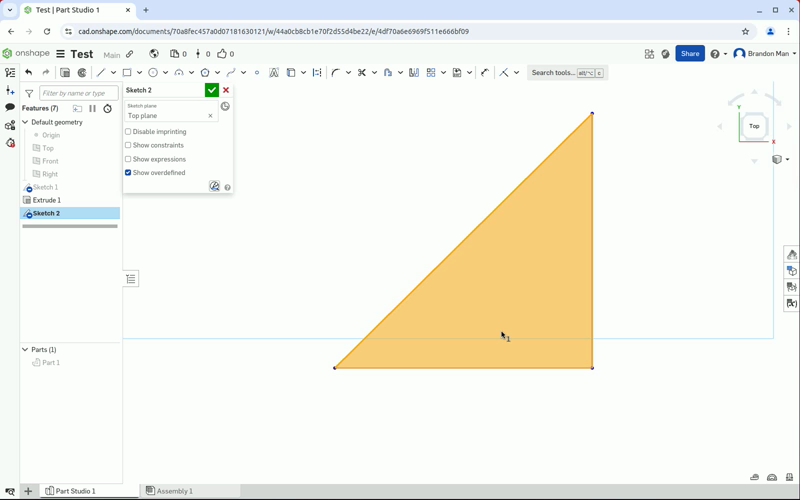
scroll(-6)
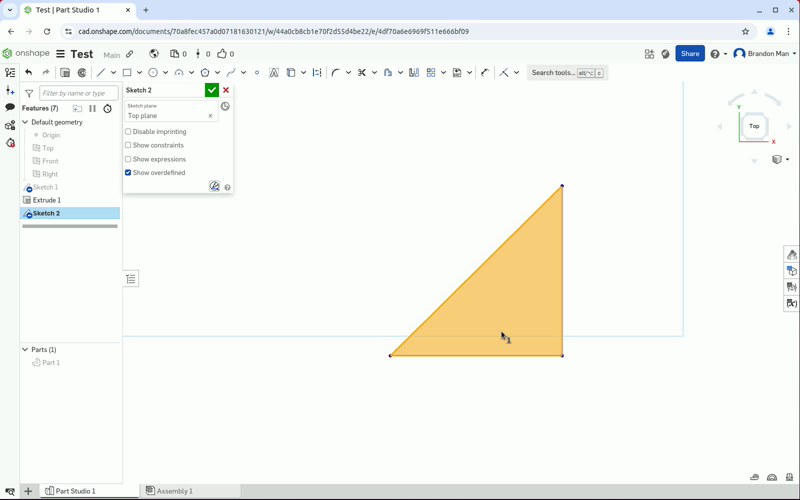
scroll(-6)
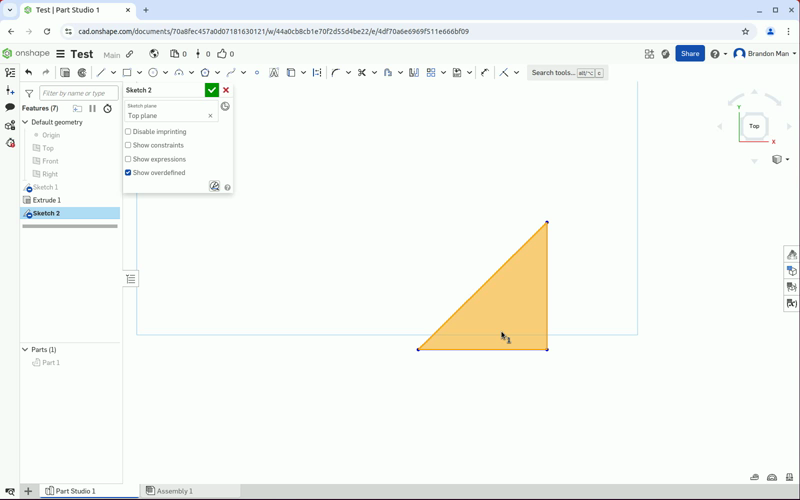
scroll(-6)
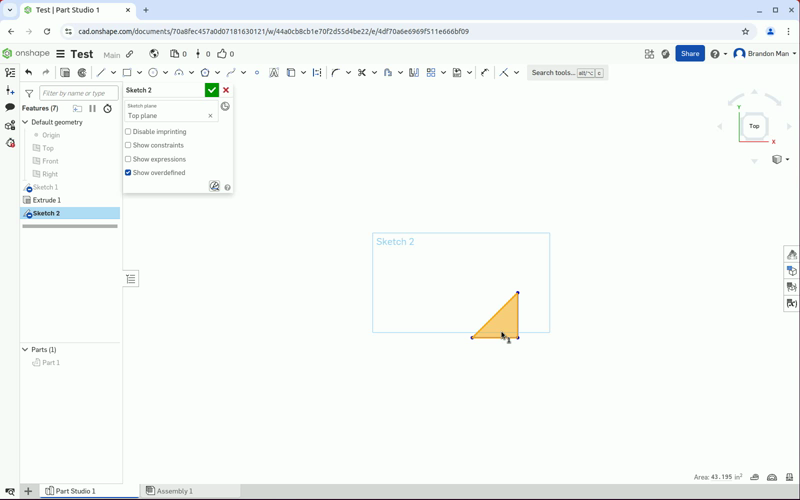
mouse_move(73, 352)
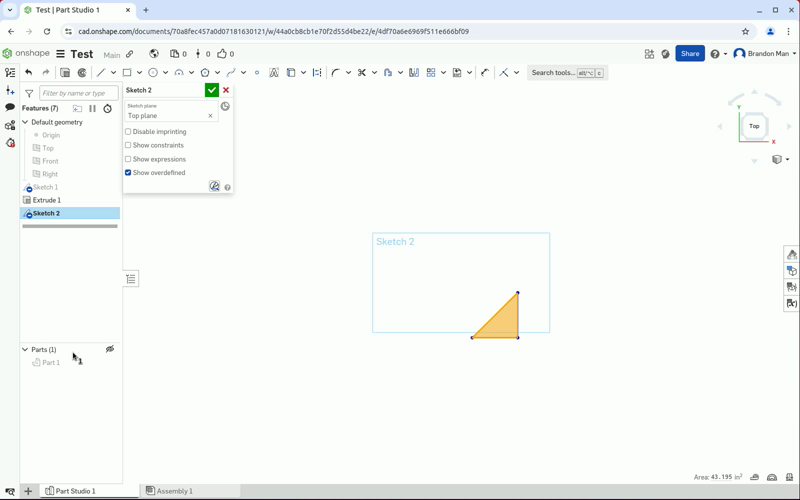
key(shift+y)
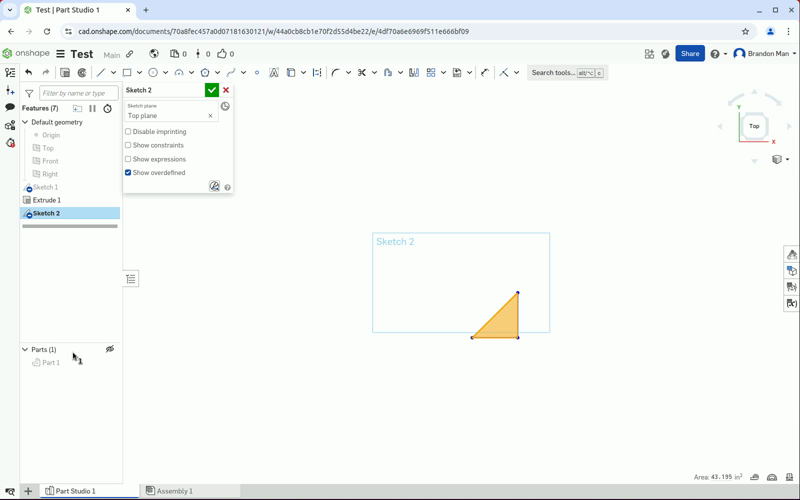
key(shift+e)
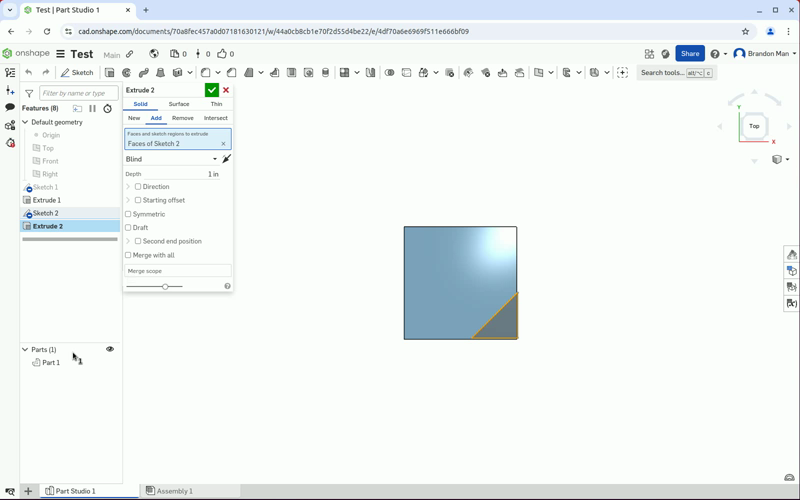
mouse_move(143, 106)
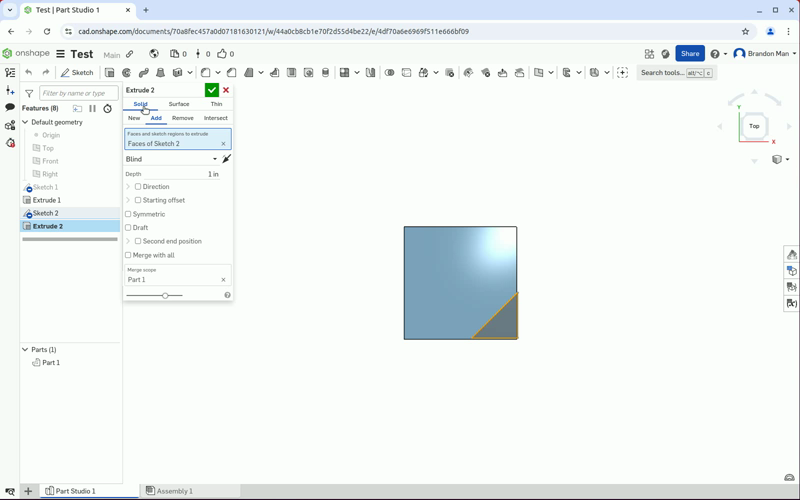
click(143, 106)
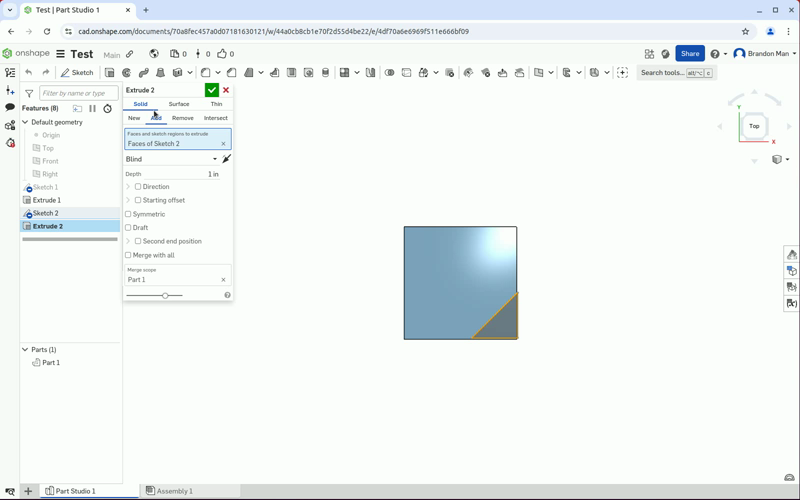
mouse_move(186, 120)
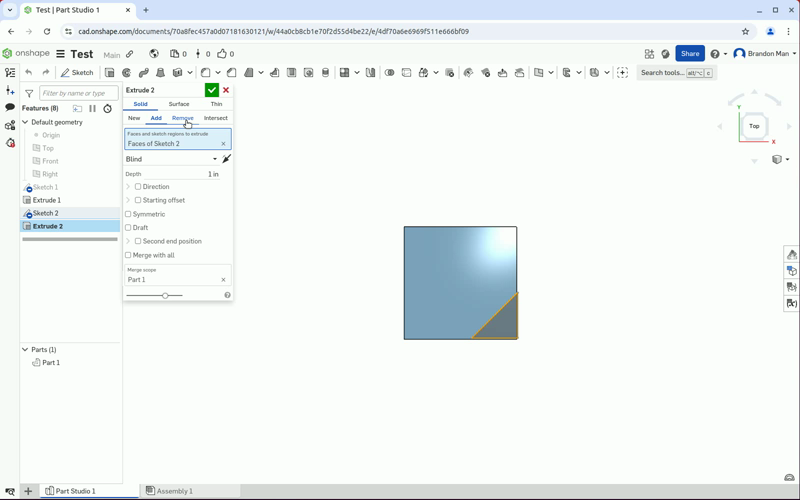
click(186, 120)
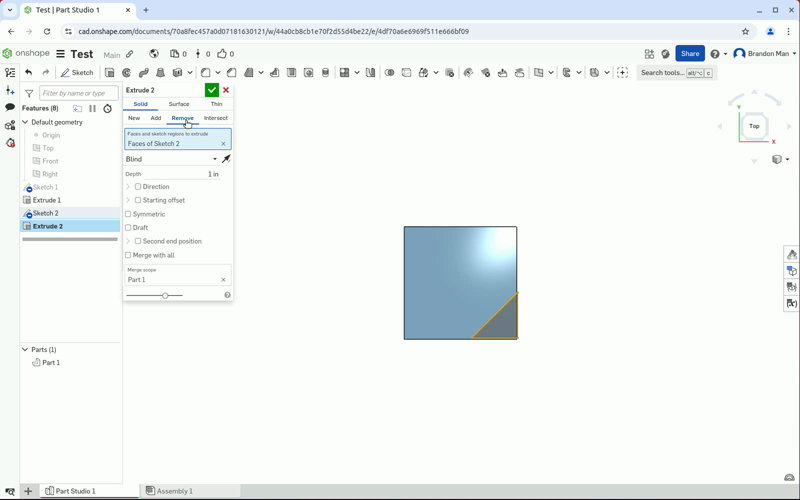
key(tab, 4)
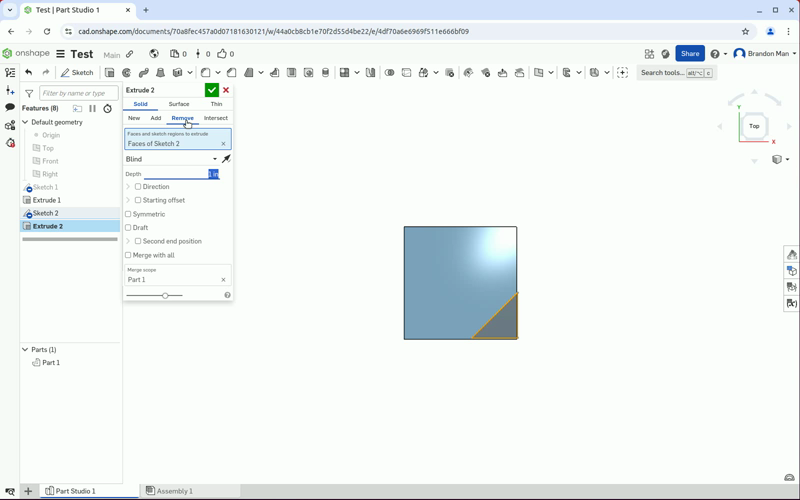
text(18.535)
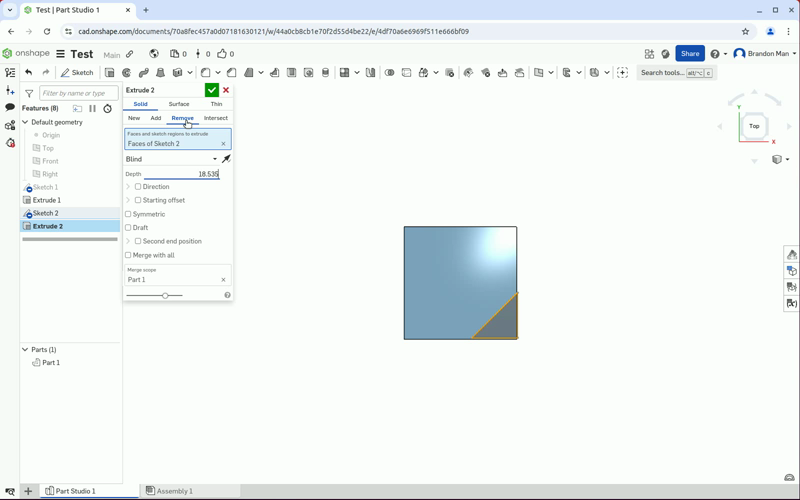
key(tab, 6)
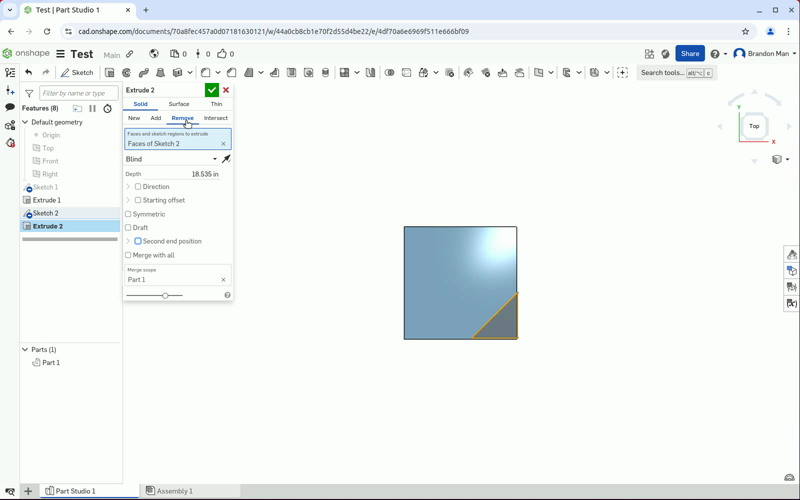
key(space)
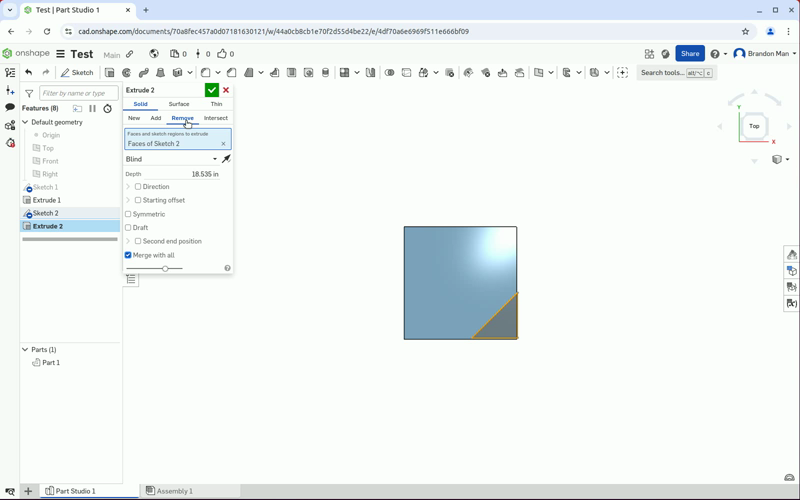
key(enter)
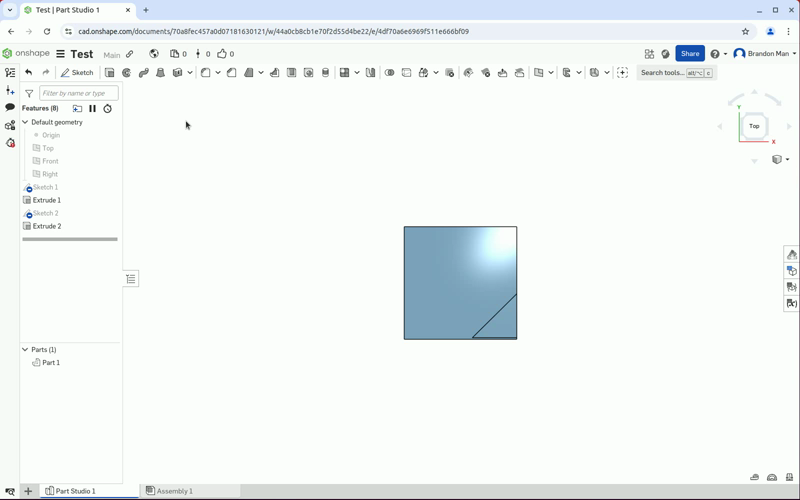
key(shift+h)
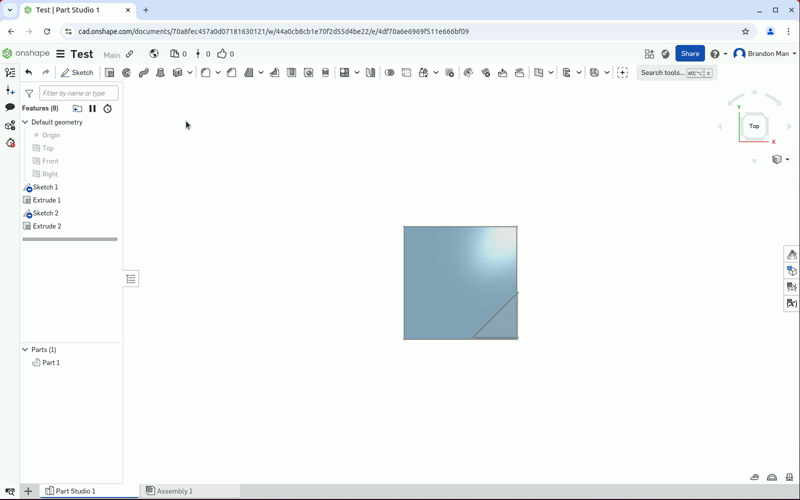
key(shift+h)
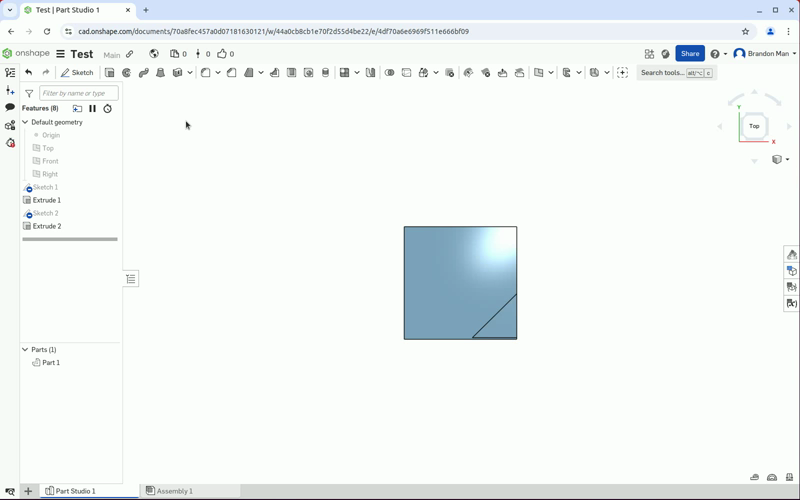
mouse_move(73, 189)
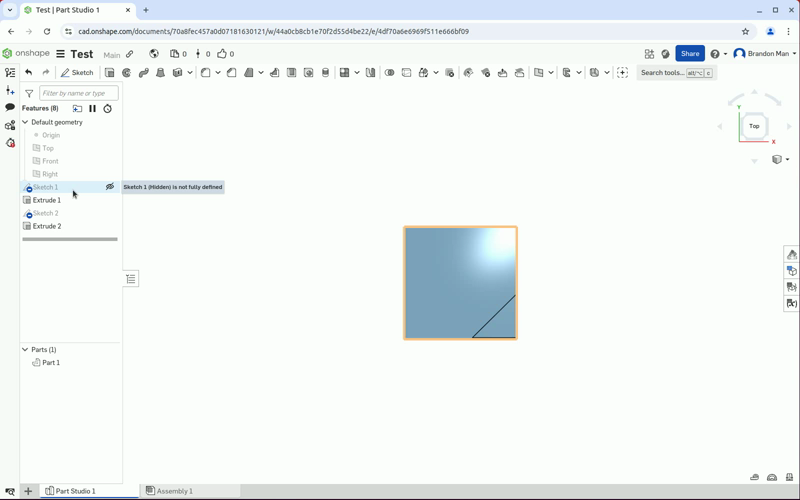
click(73, 189)
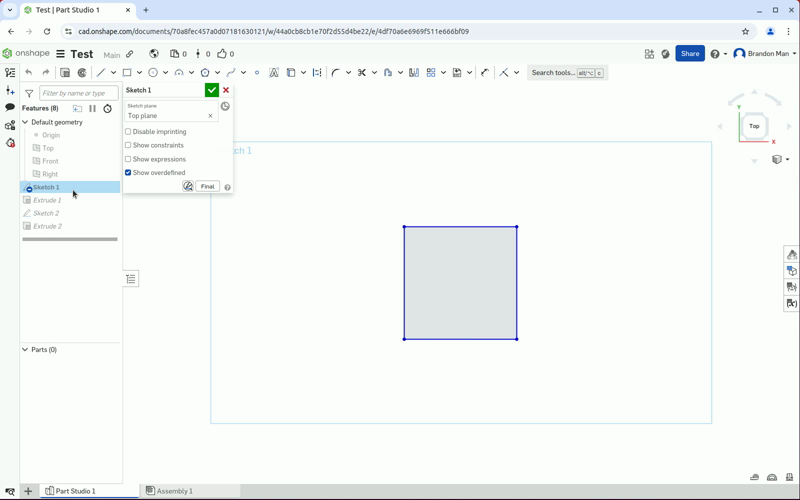
mouse_move(229, 92)
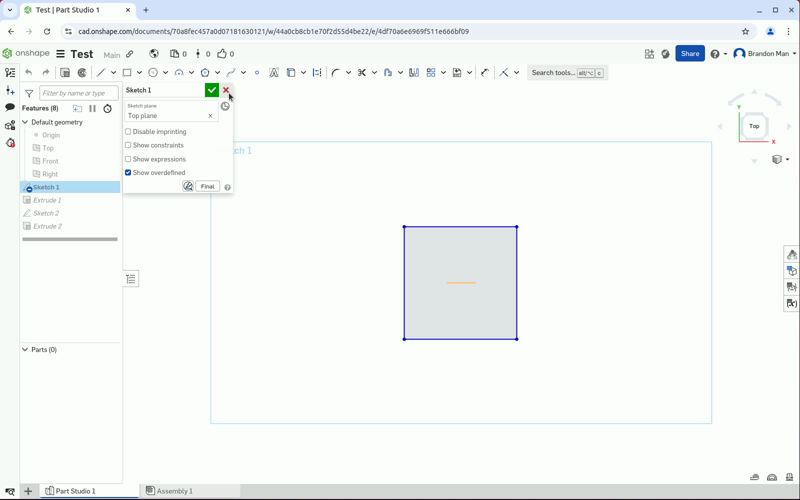
click(229, 92)
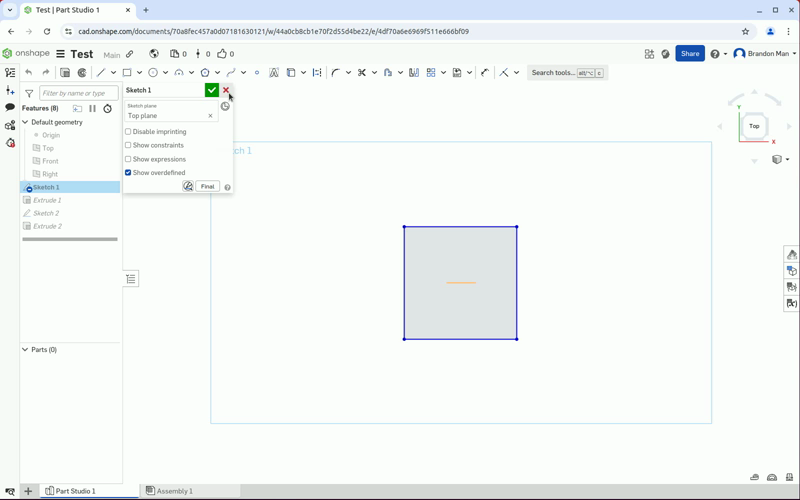
key(shift+s)
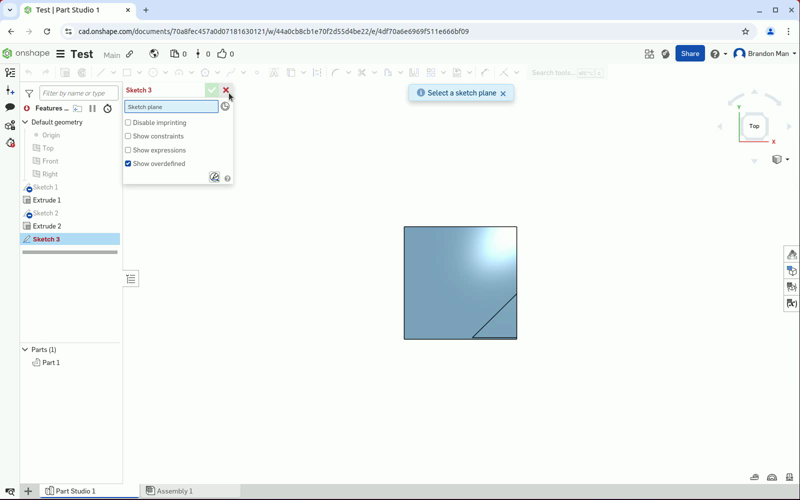
mouse_move(73, 150)
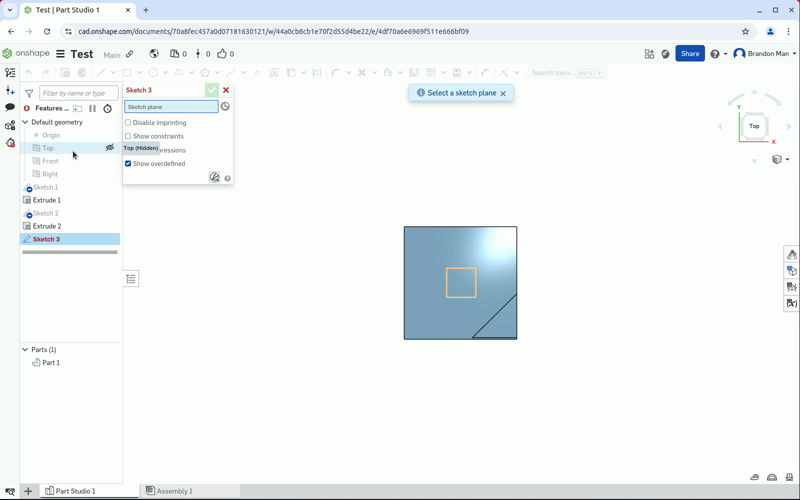
click(73, 150)
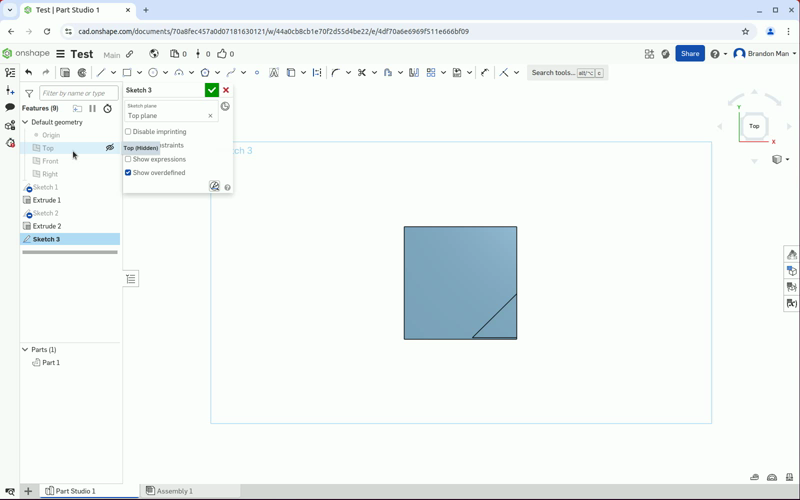
mouse_move(73, 352)
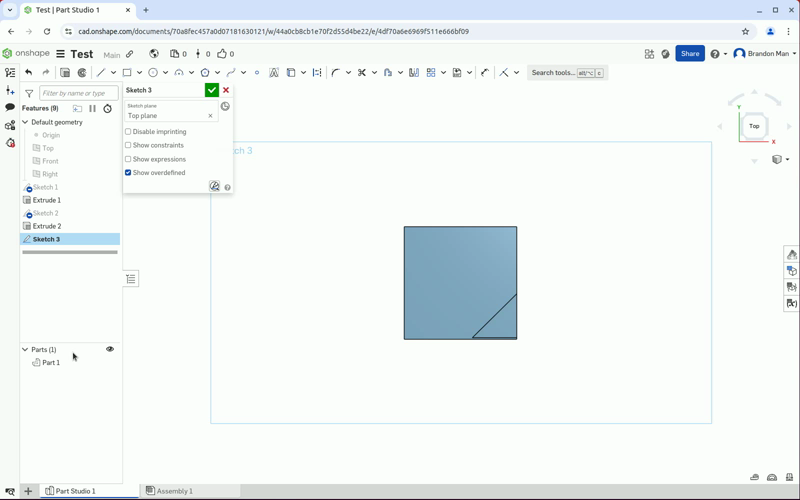
key(y)
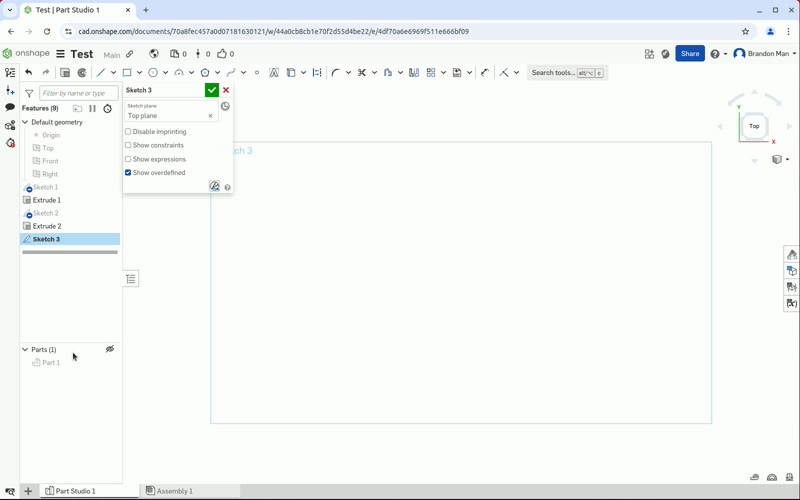
key(l)
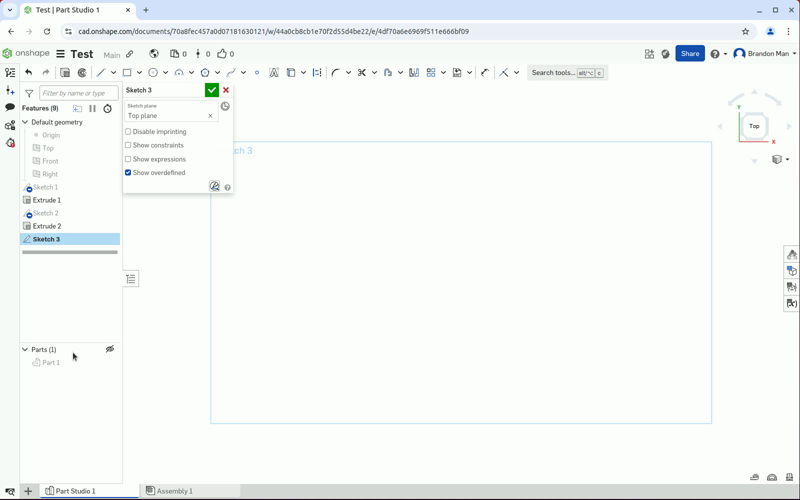
key_down(shift)
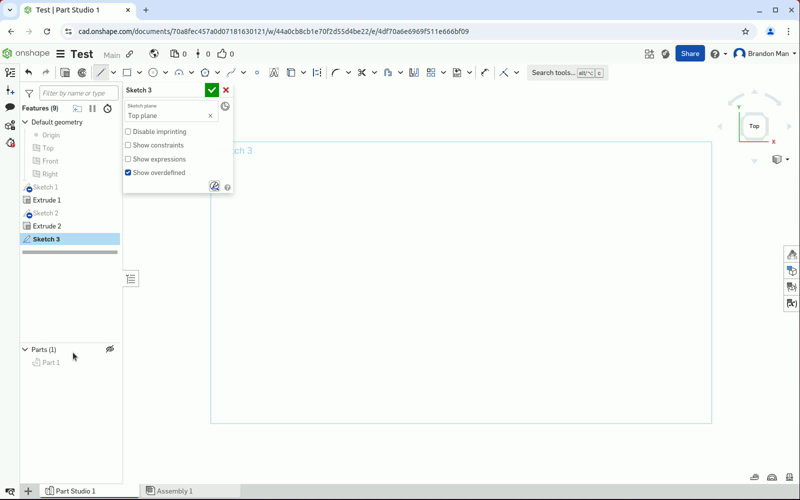
mouse_move(404, 271)
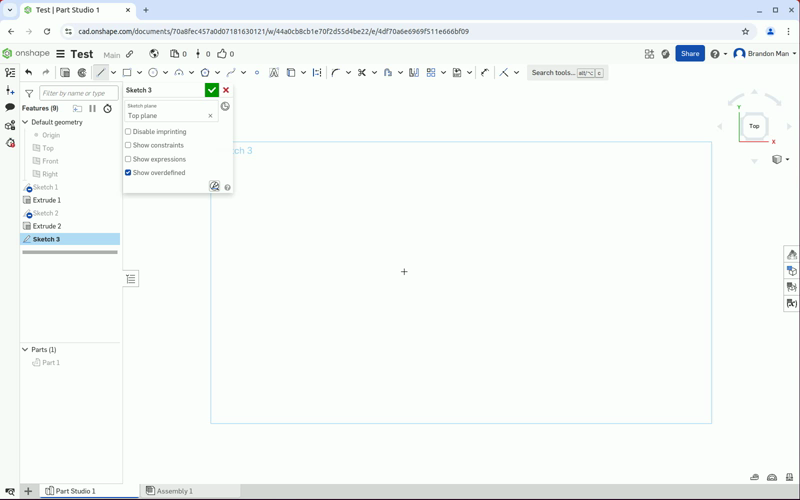
click(404, 271)
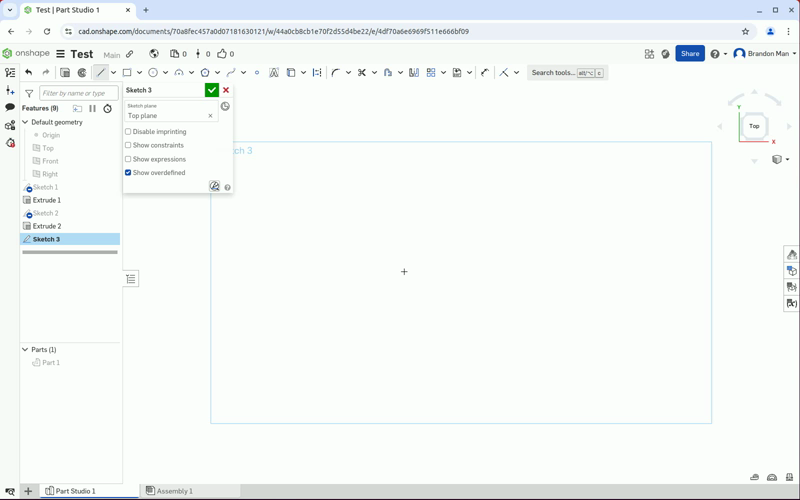
key_up(shift)
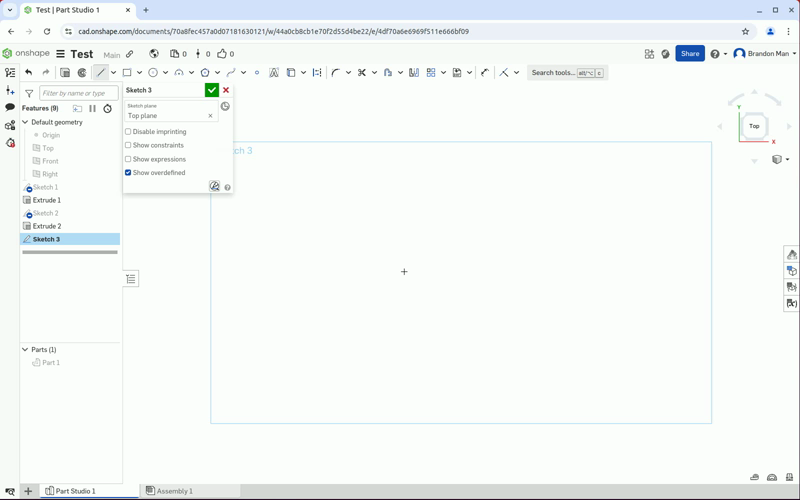
key_down(shift)
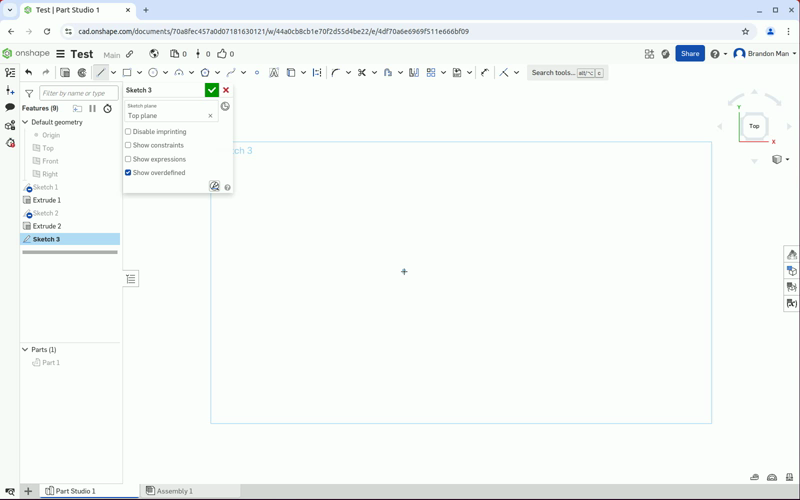
mouse_move(449, 225)
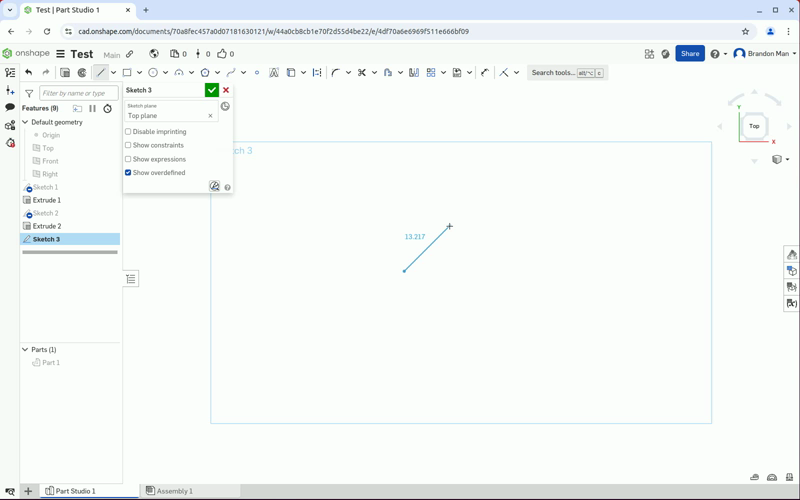
click(449, 225)
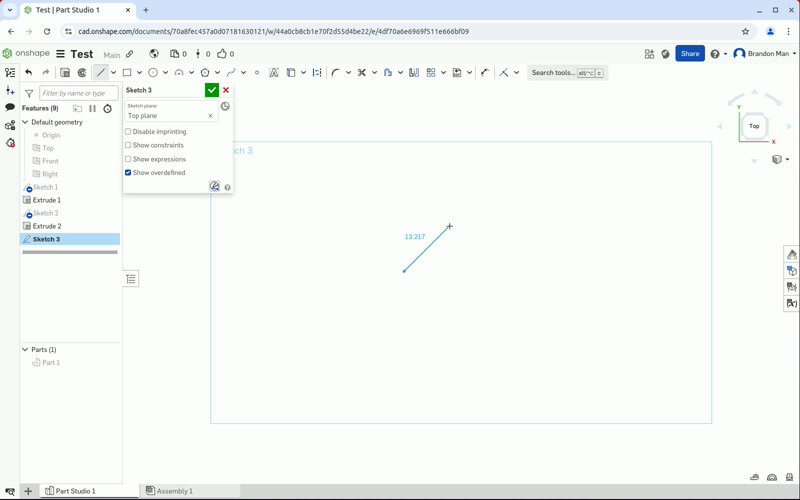
key_up(shift)
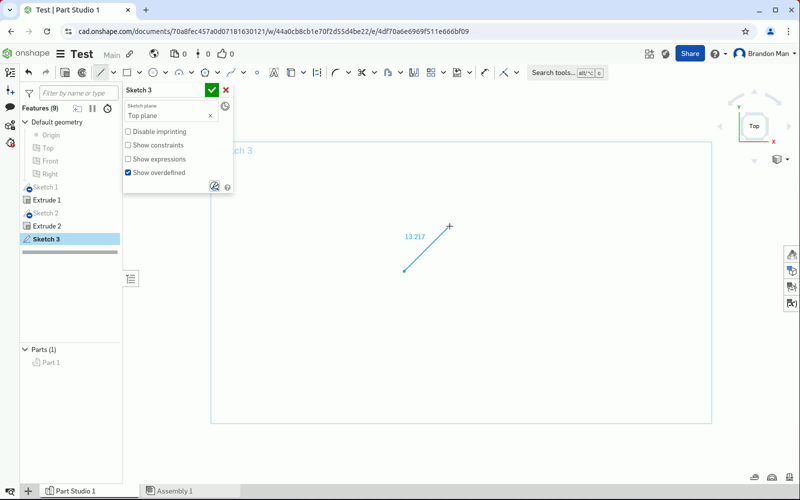
key_down(shift)
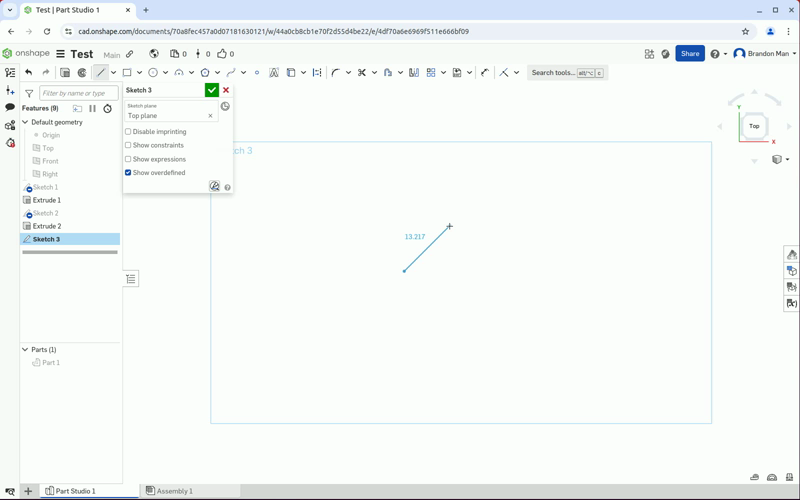
mouse_move(479, 225)
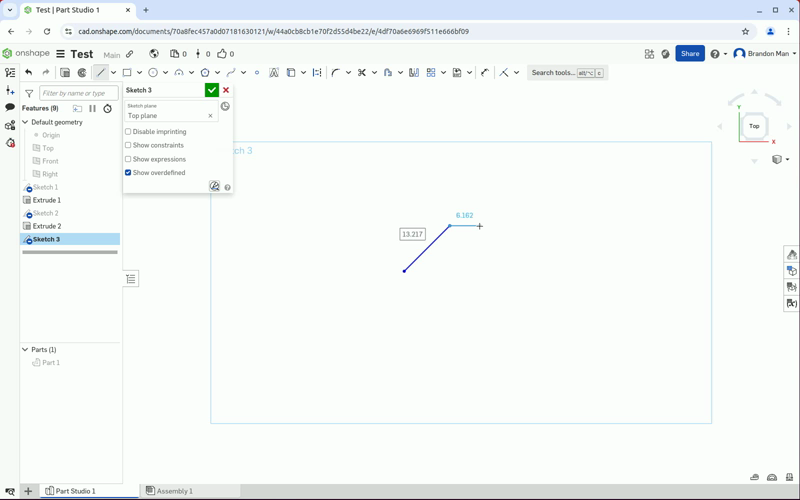
mouse_move(404, 225)
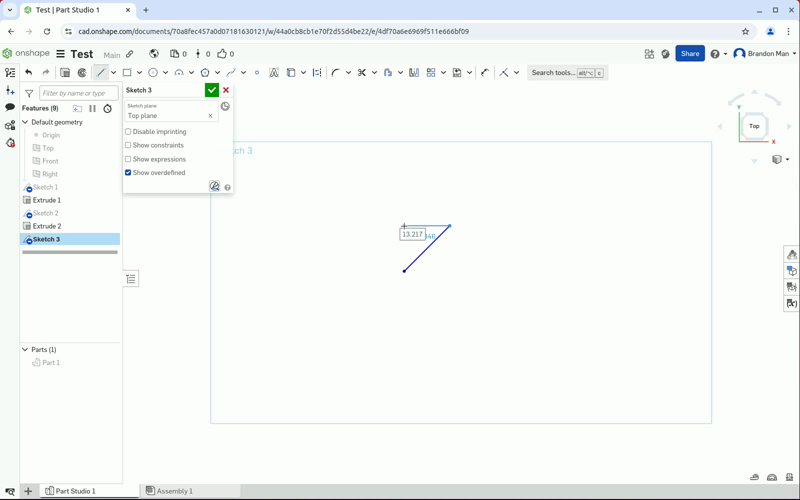
click(404, 225)
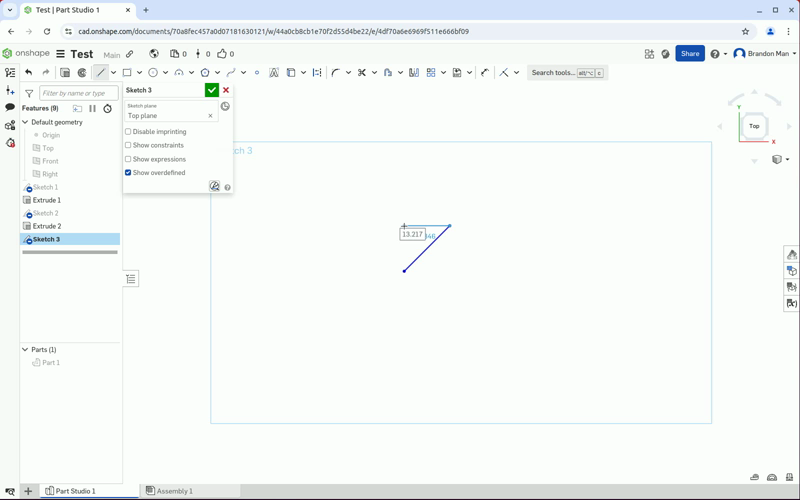
key_up(shift)
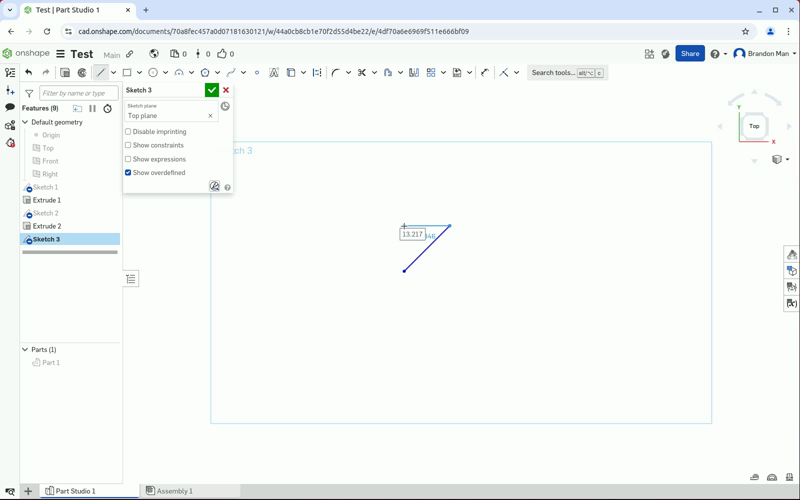
mouse_move(434, 225)
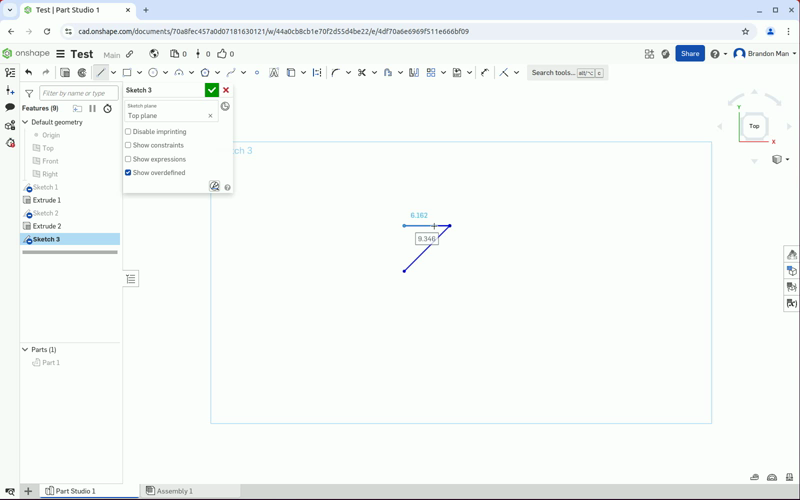
key_down(shift)
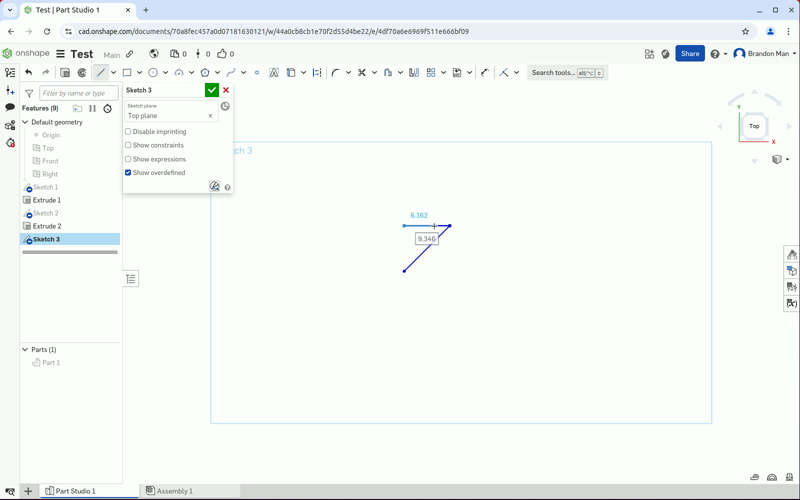
mouse_move(404, 271)
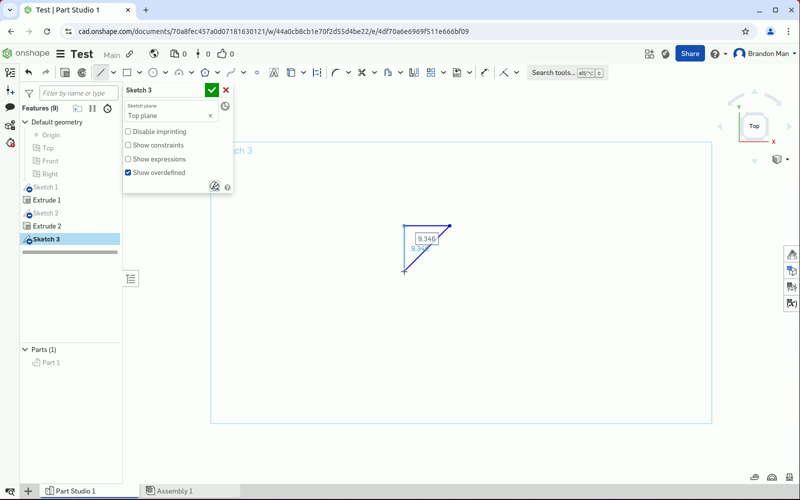
key_up(shift)
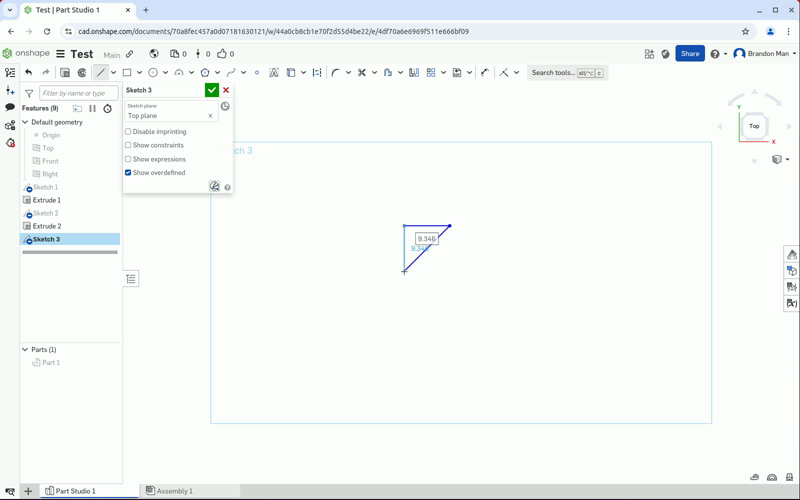
click(404, 271)
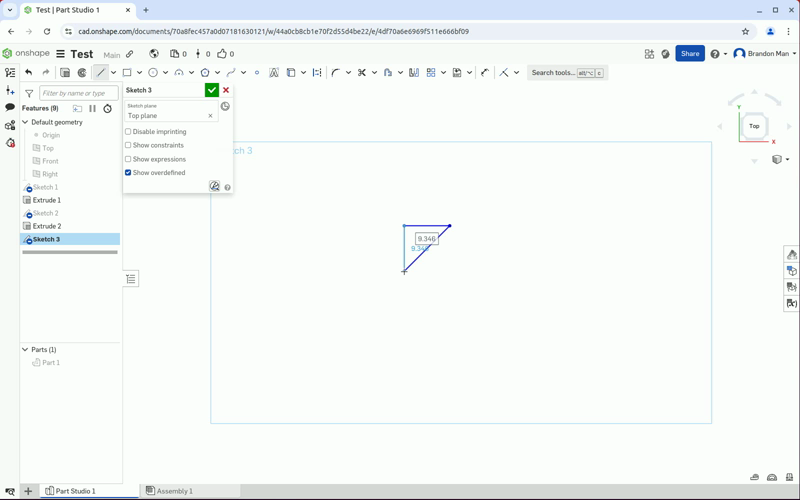
key(esc)
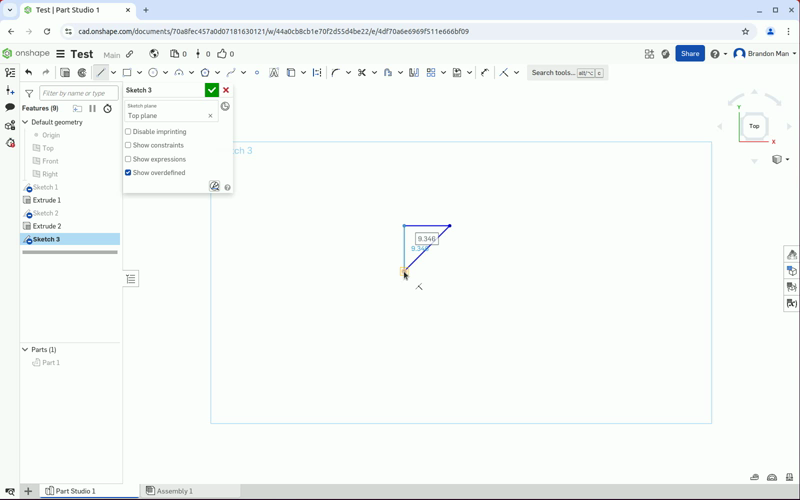
mouse_move(437, 228)
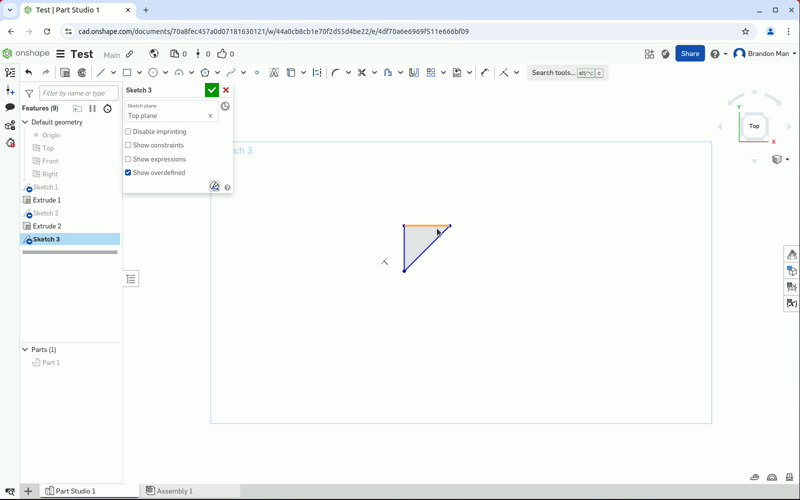
scroll(6)
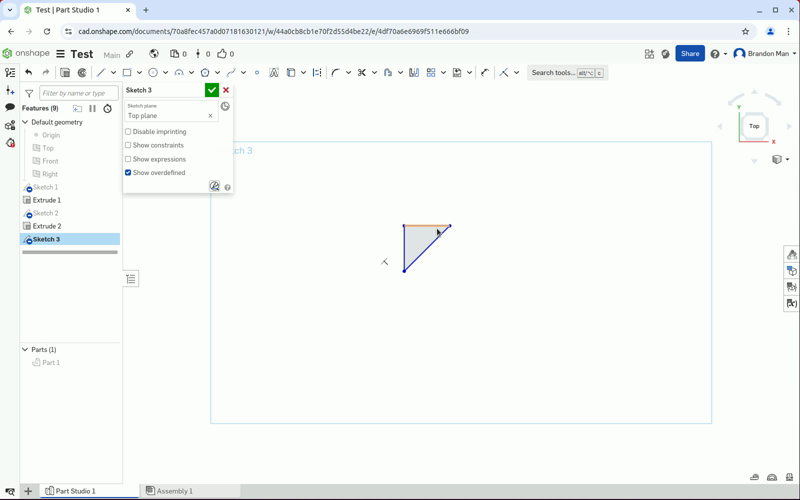
scroll(6)
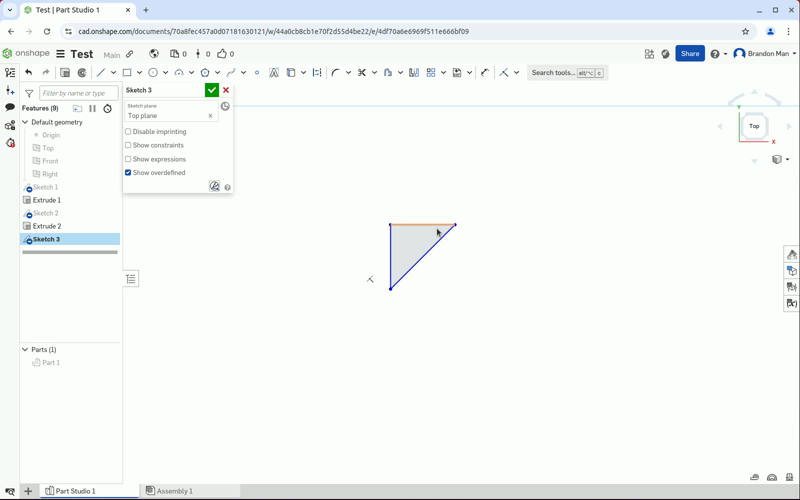
scroll(6)
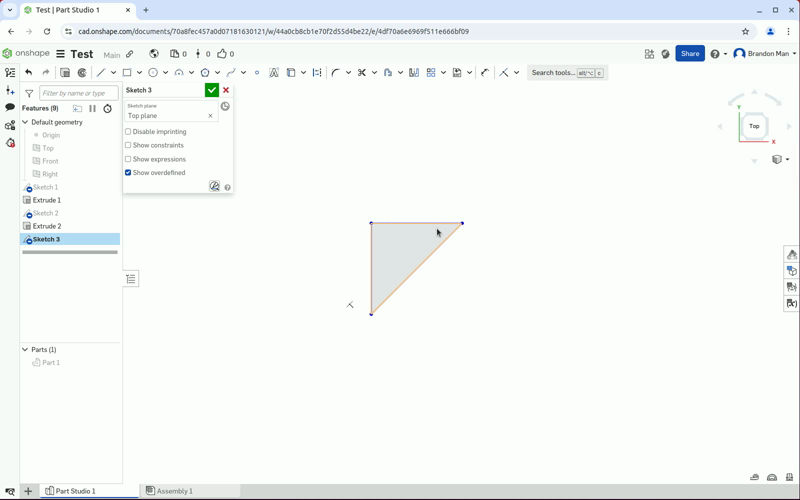
scroll(6)
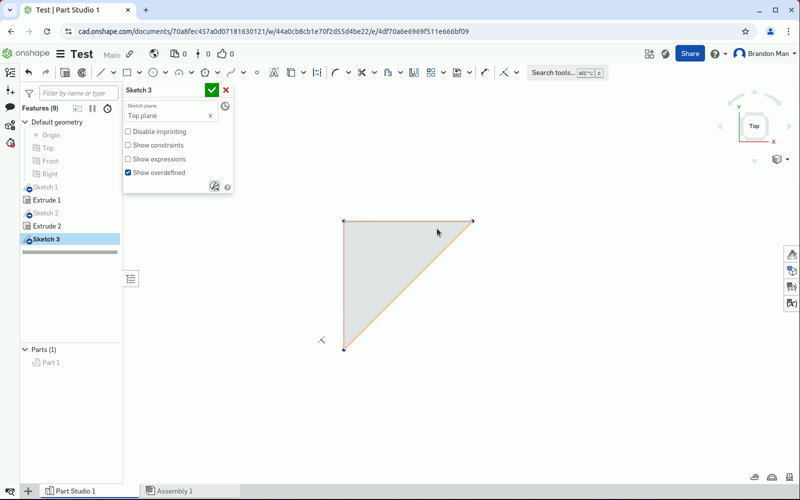
scroll(6)
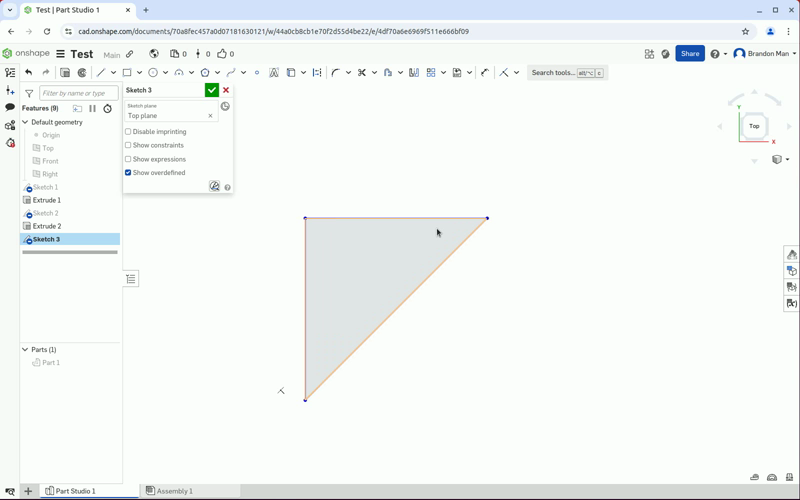
scroll(6)
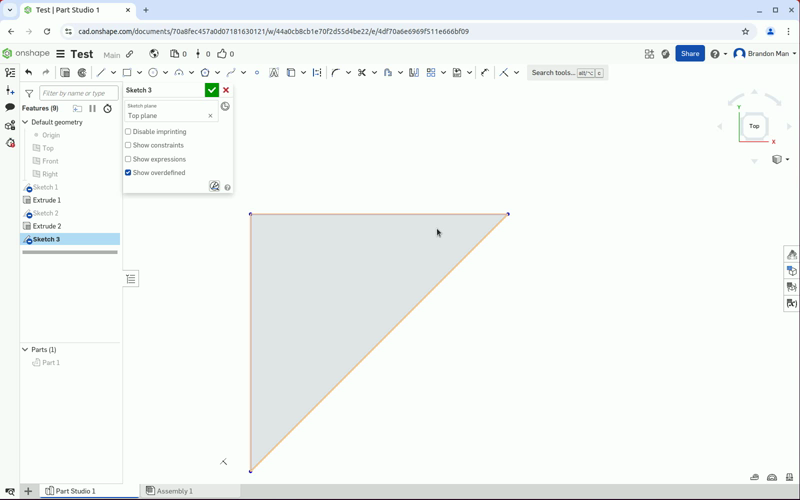
scroll(6)
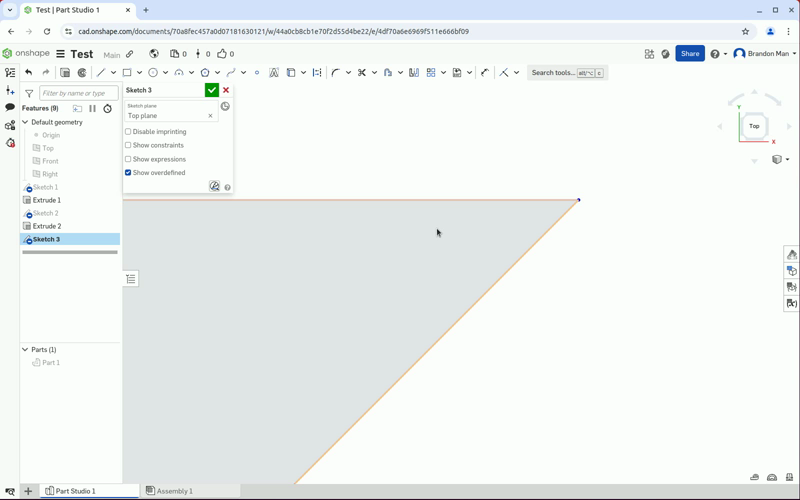
click(437, 228)
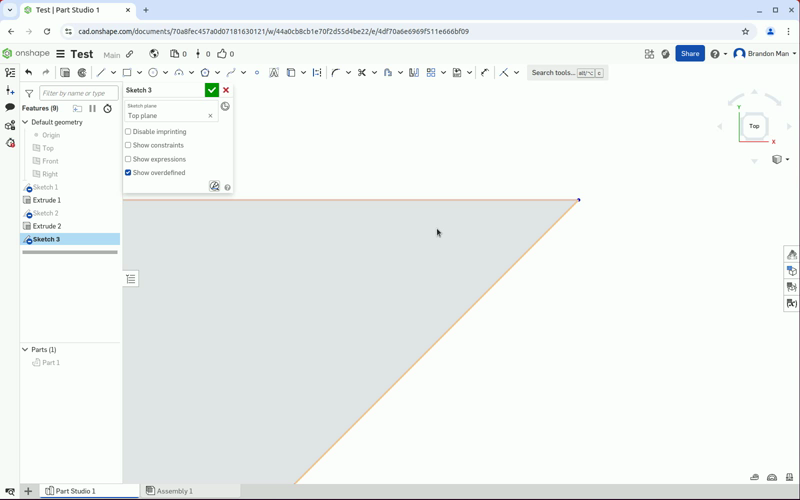
scroll(-6)
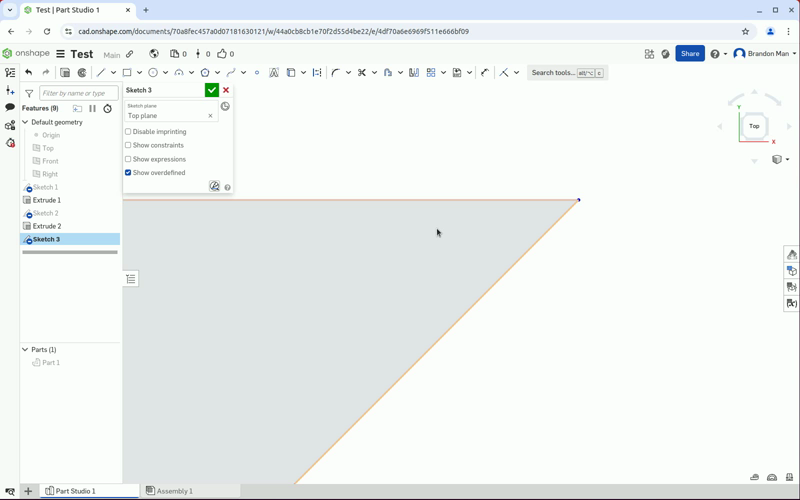
scroll(-6)
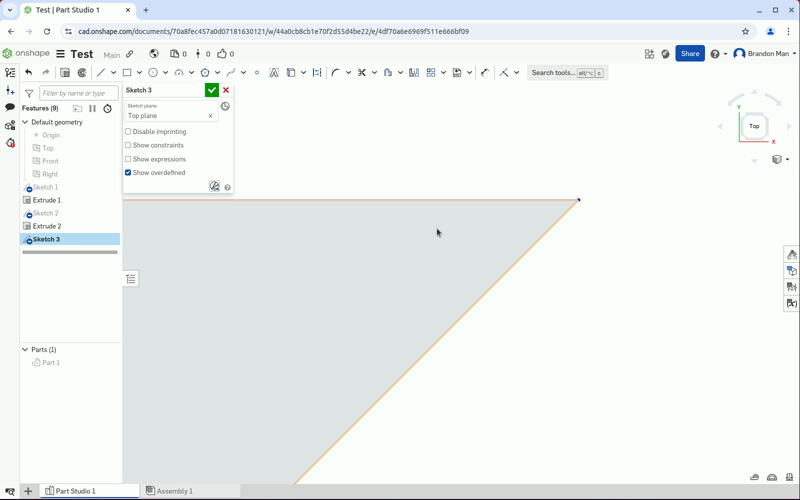
scroll(-6)
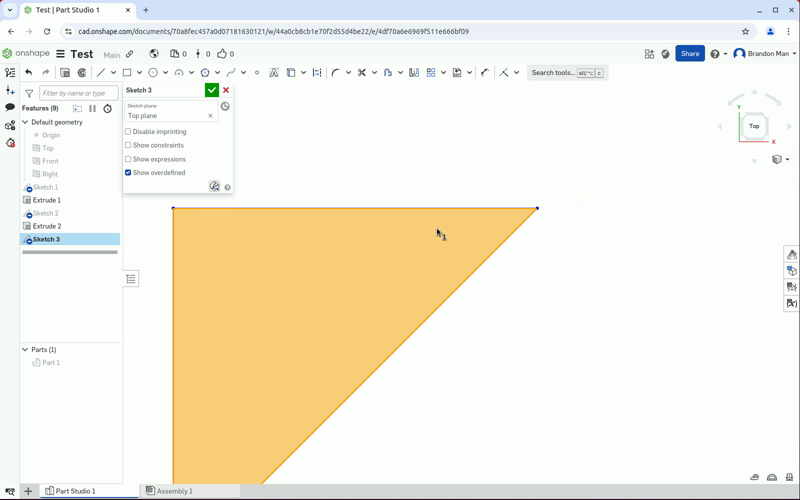
scroll(-6)
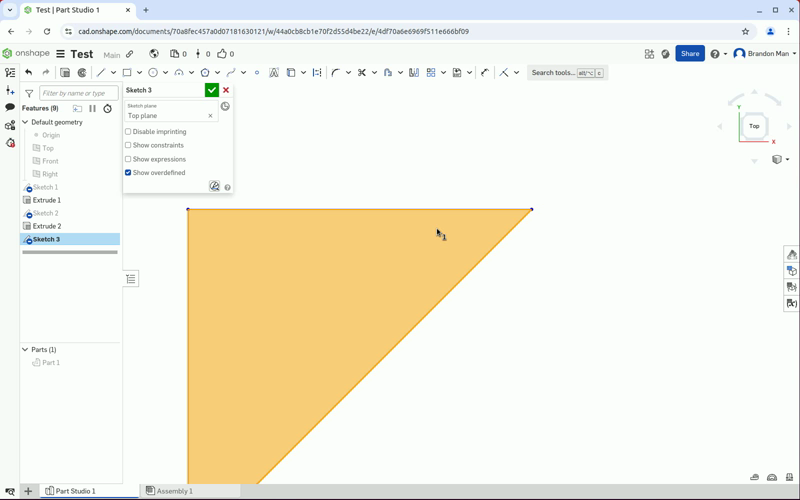
scroll(-6)
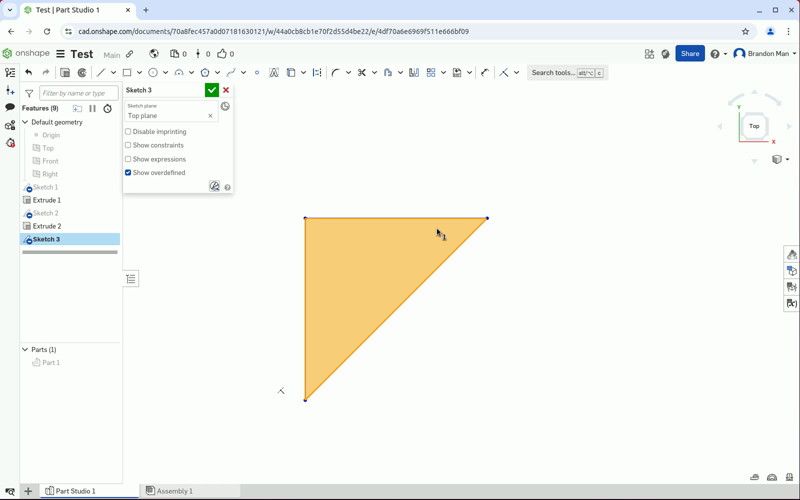
scroll(-6)
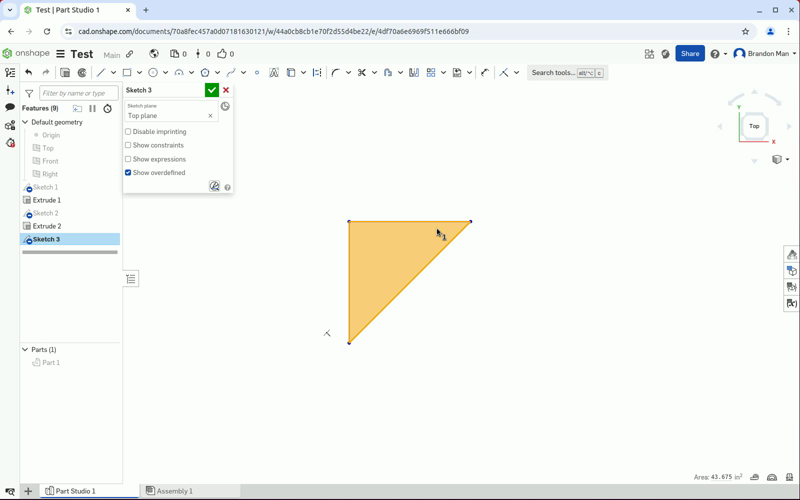
scroll(-6)
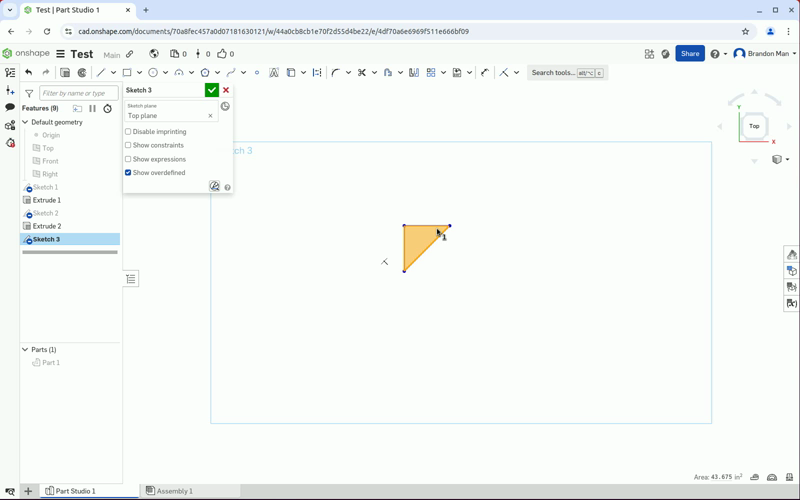
mouse_move(73, 352)
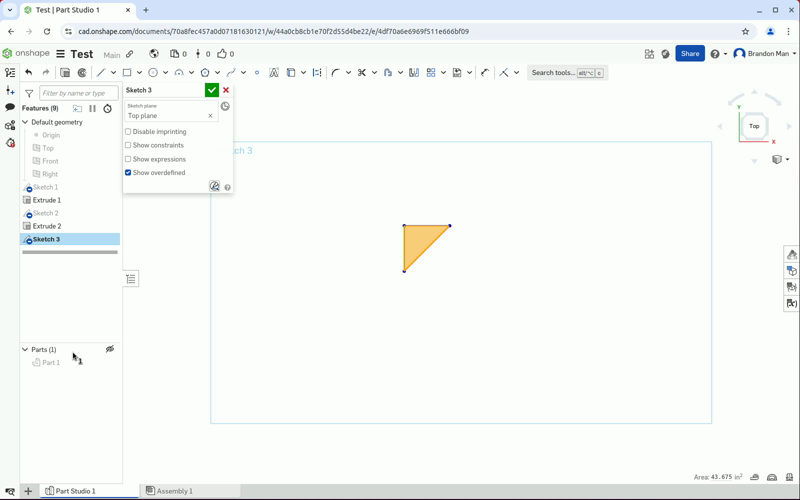
key(shift+y)
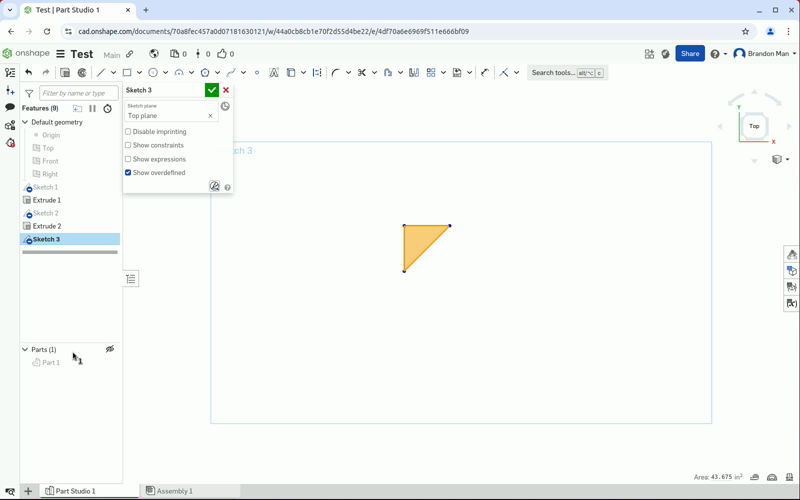
key(shift+e)
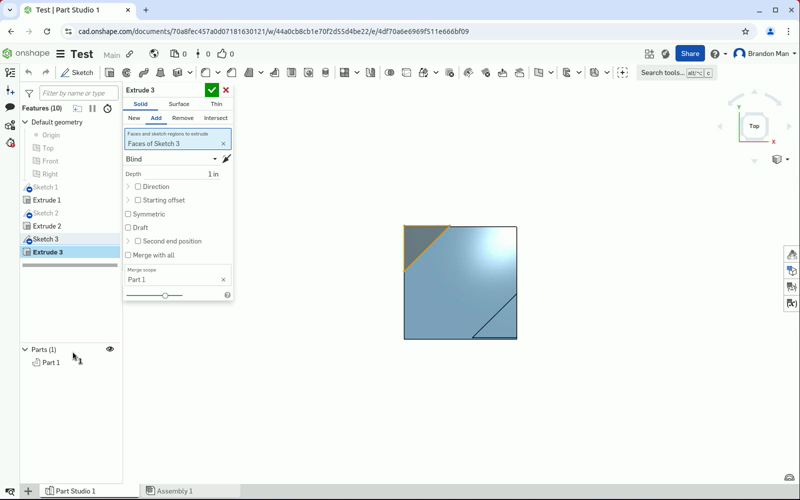
mouse_move(143, 106)
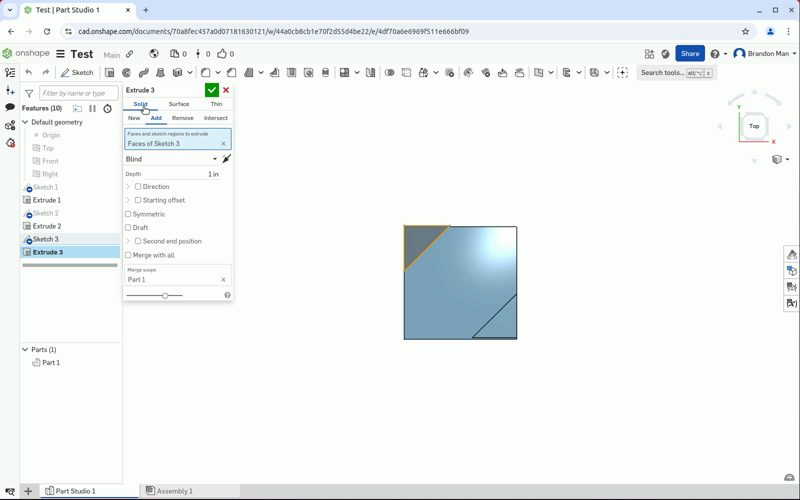
click(143, 106)
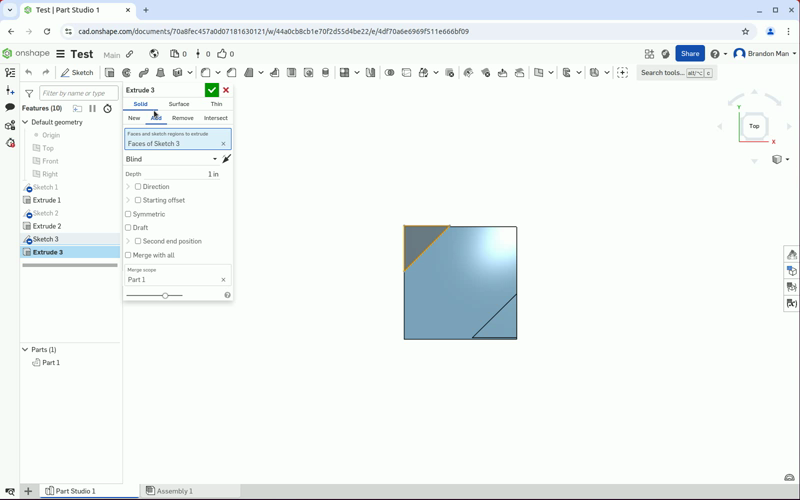
mouse_move(186, 120)
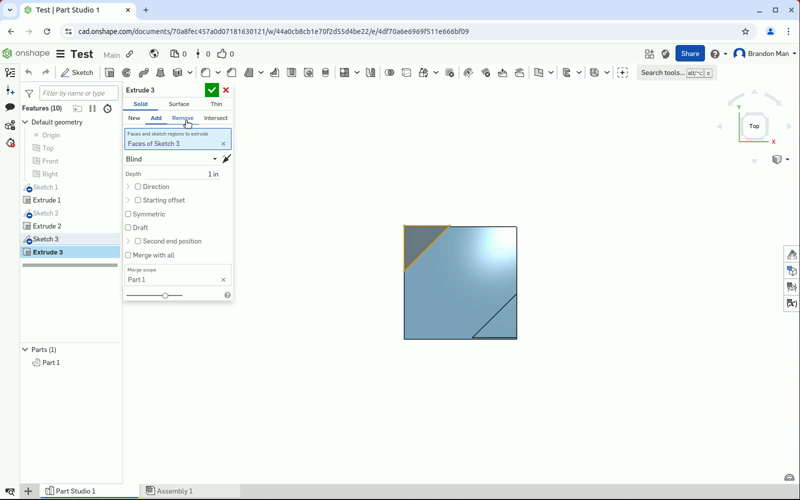
click(186, 120)
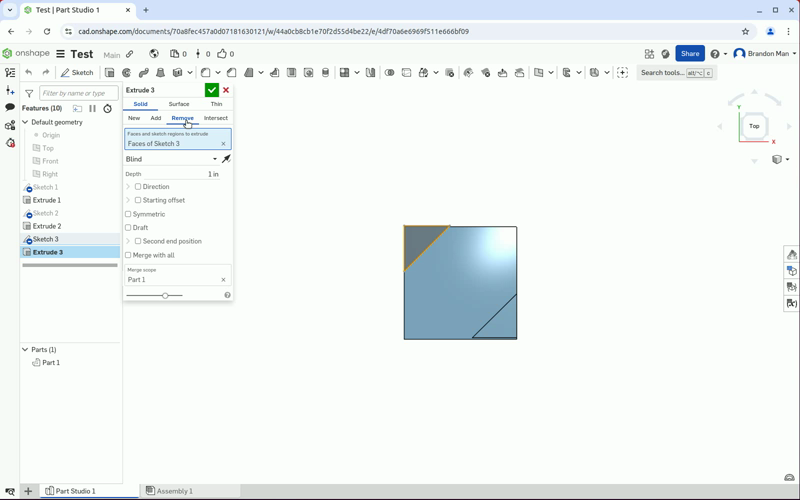
key(tab, 4)
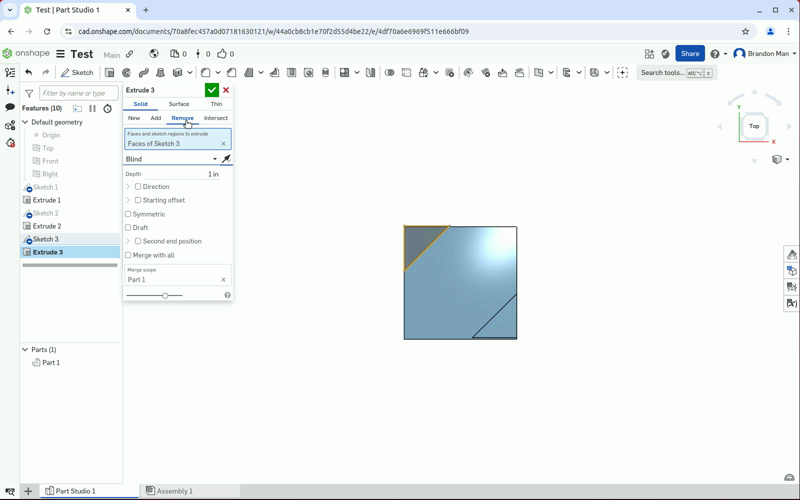
text(18.535)
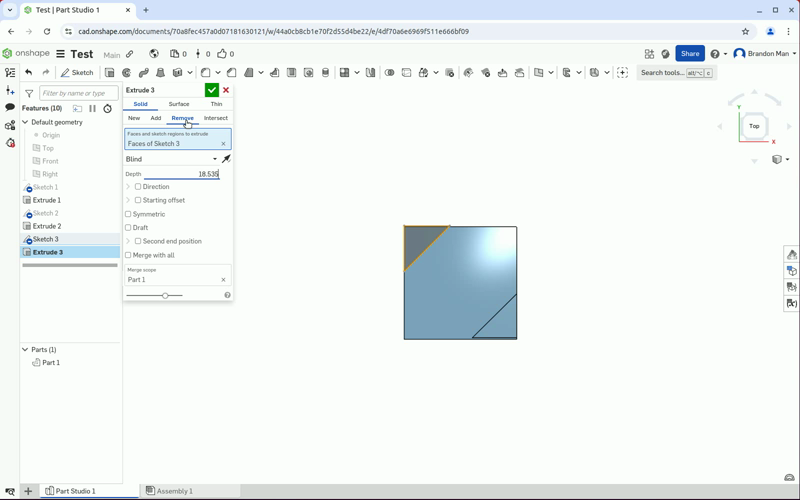
key(tab, 6)
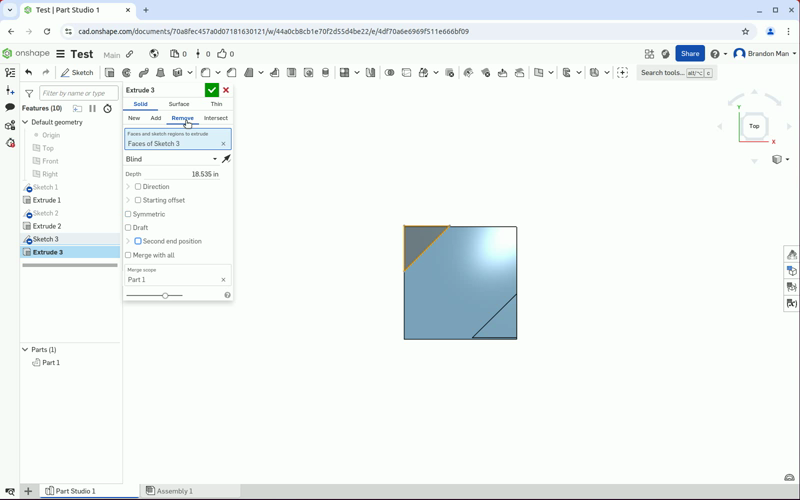
key(space)
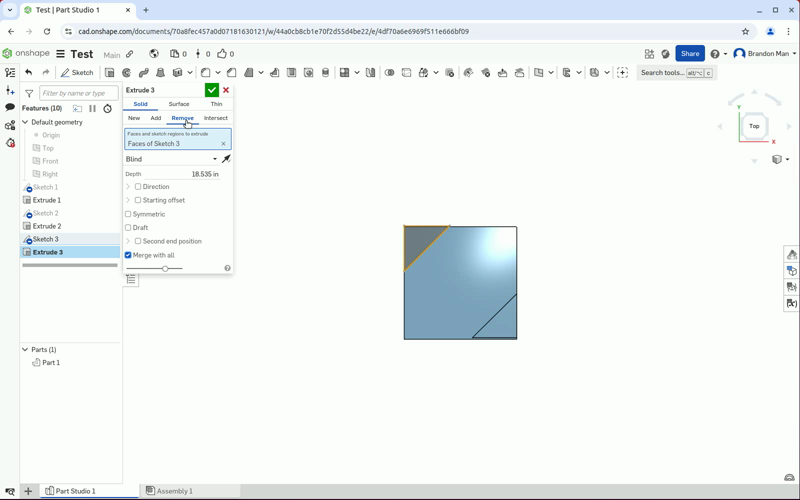
key(enter)
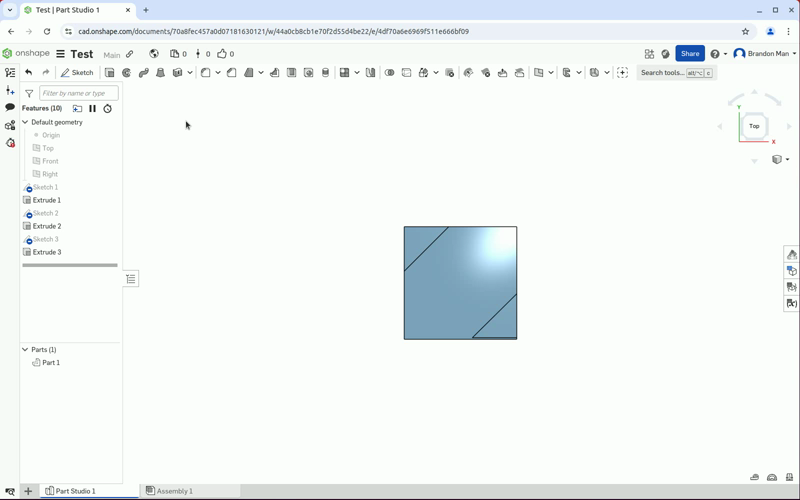
key(shift+h)
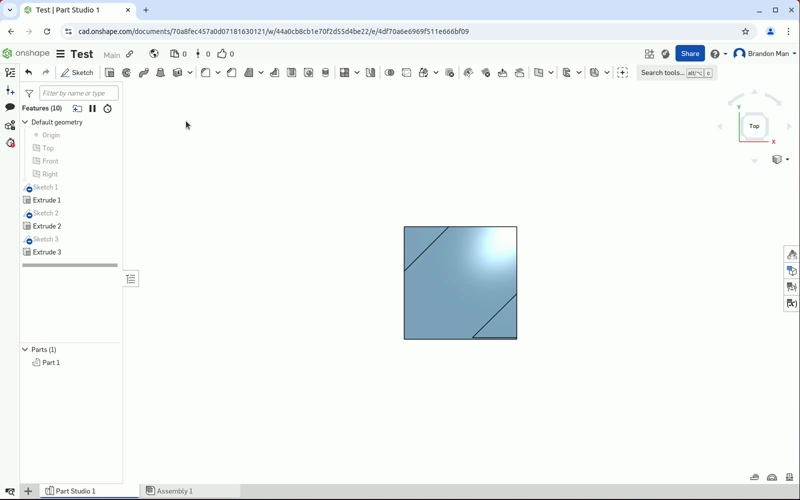
key(shift+h)
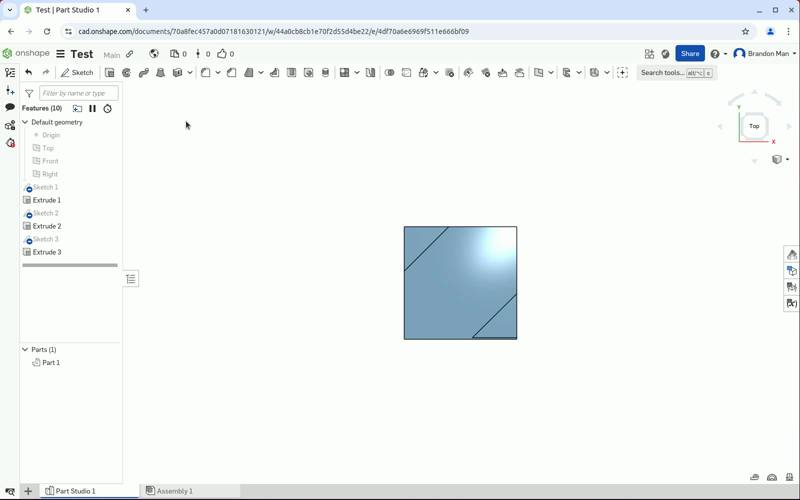
key(shift+7)
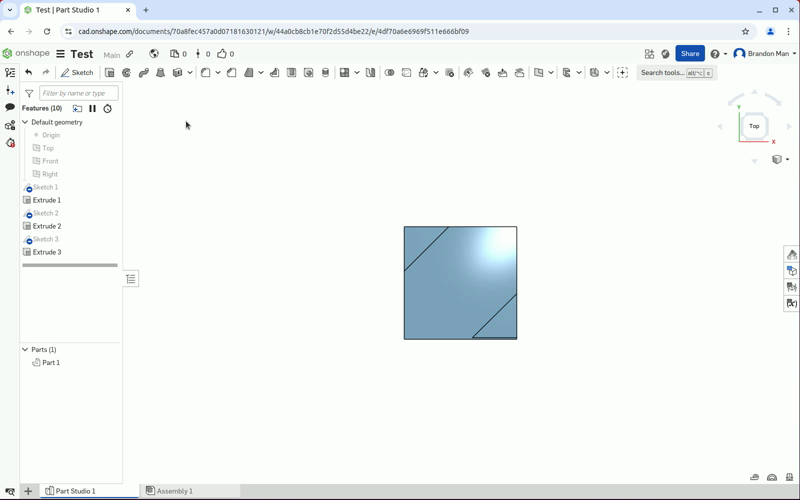
key(up, 3)
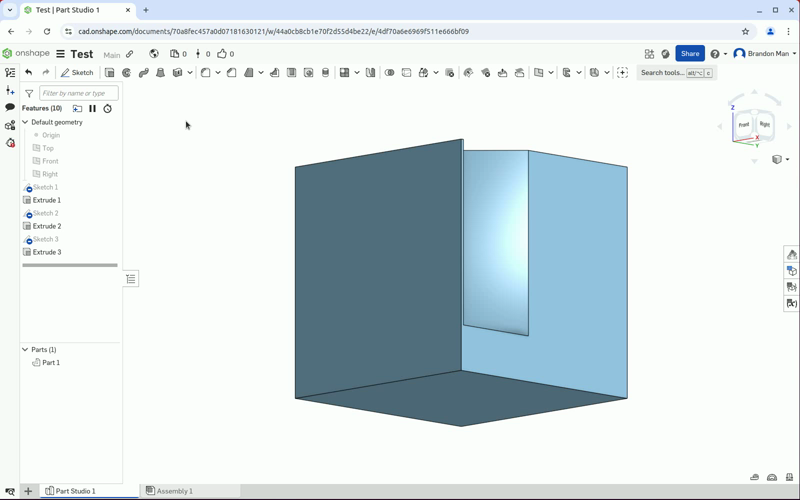
key(left, 3)
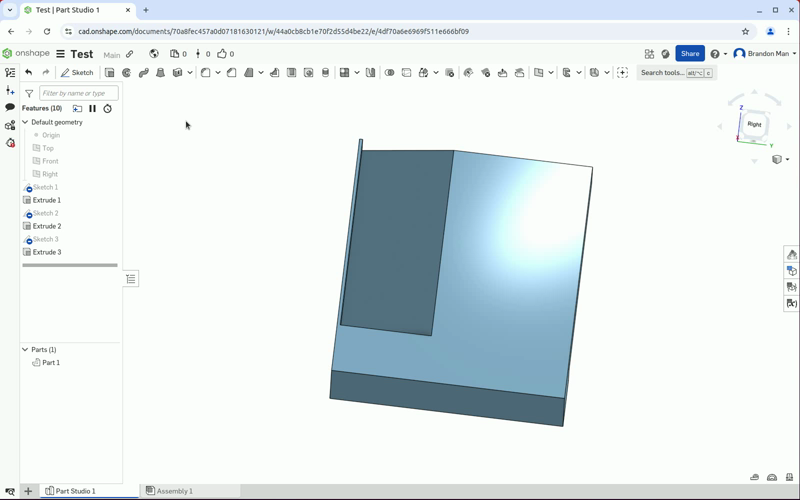
key(right, 3)
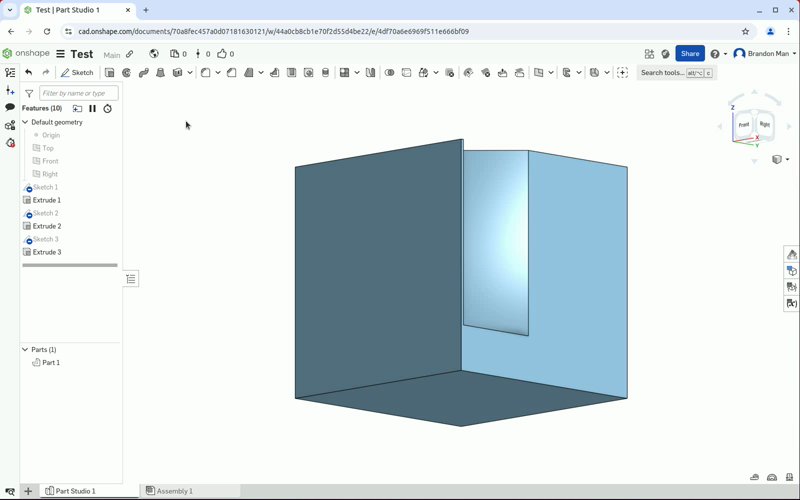
key(down, 3)
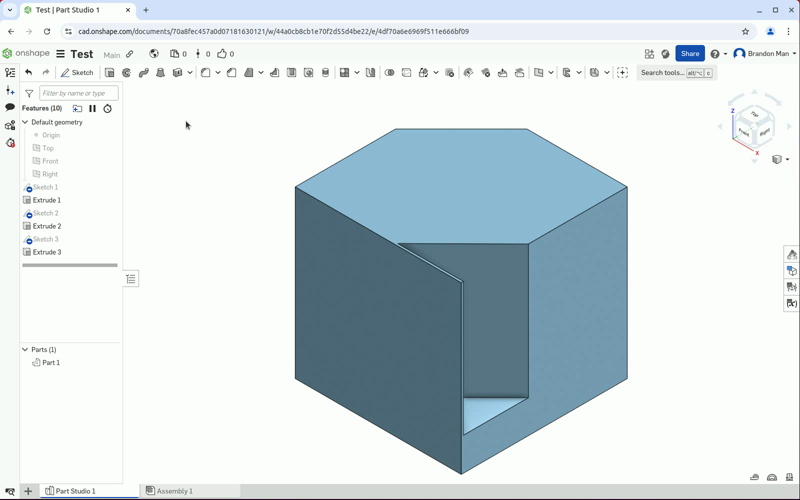
mouse_move(73, 189)
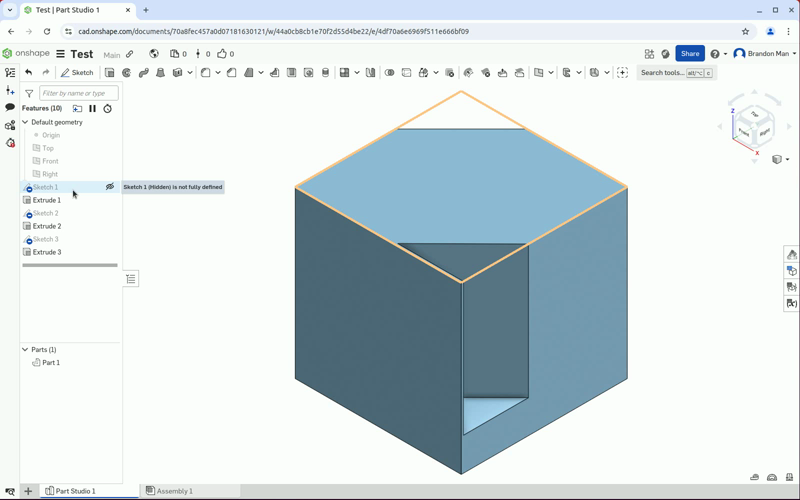
click(73, 189)